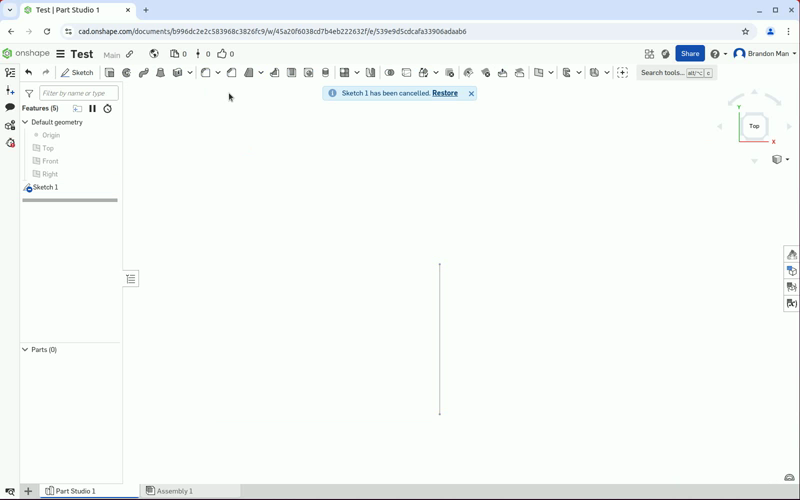
key(shift+h)
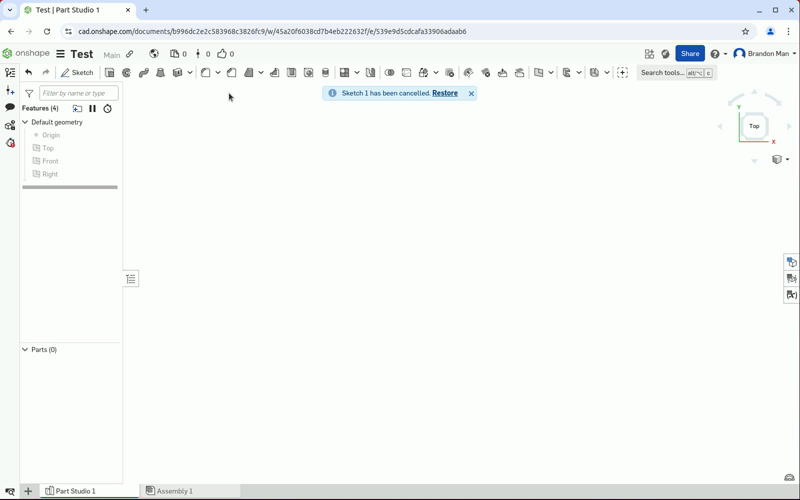
mouse_move(73, 352)
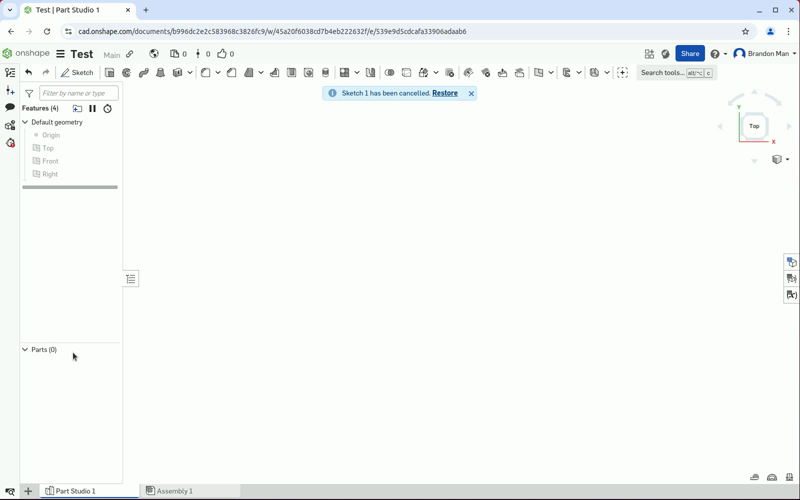
key(y)
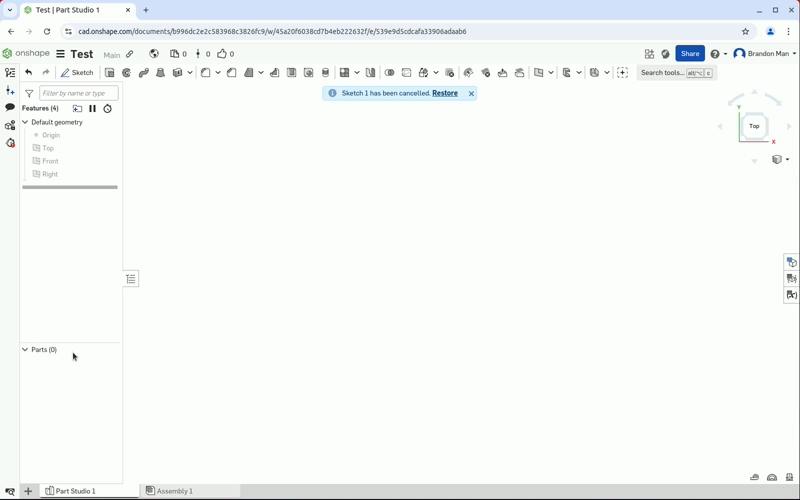
key(shift+p)
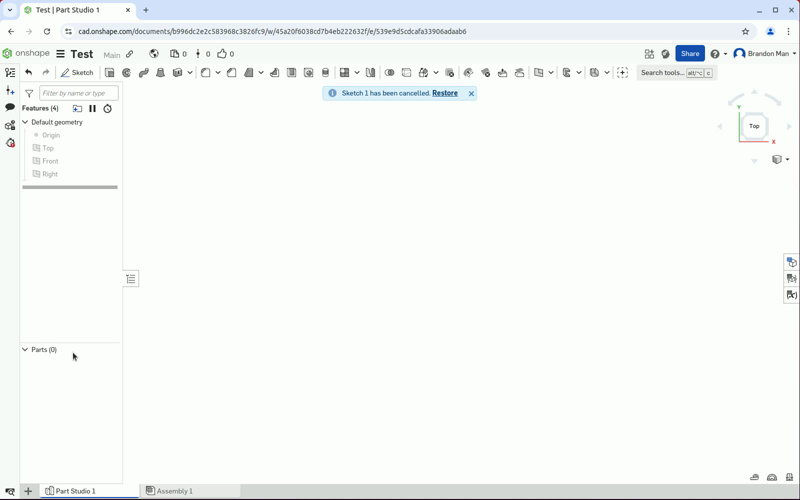
key(space)
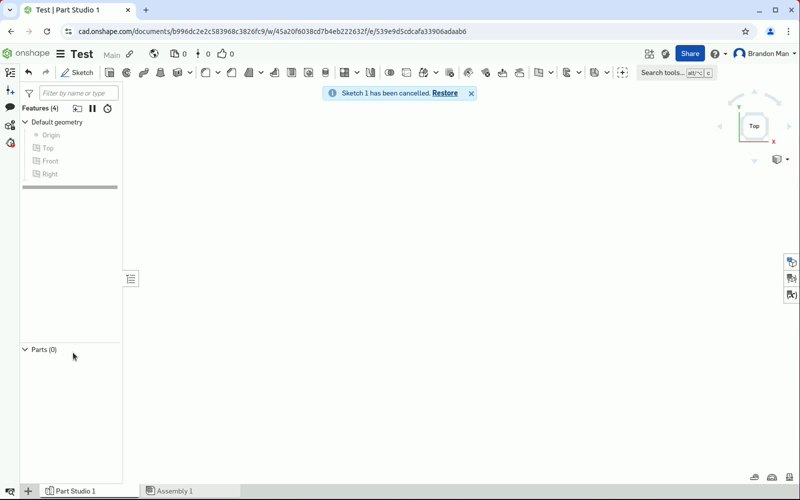
key_down(shift)
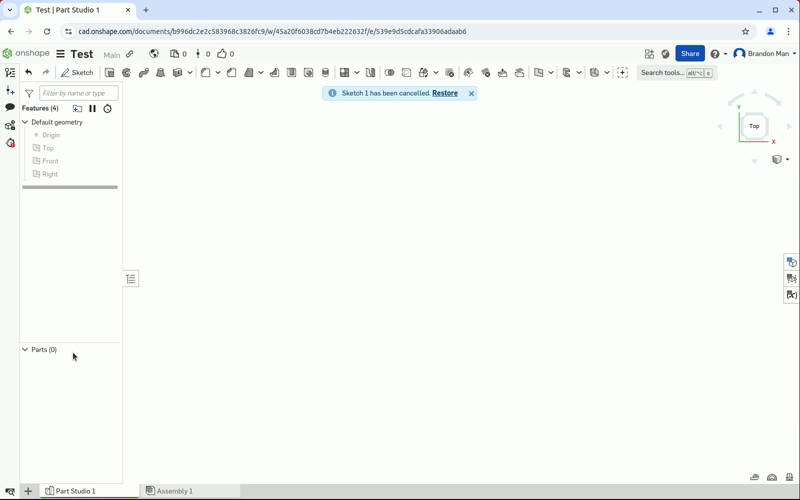
key(up)
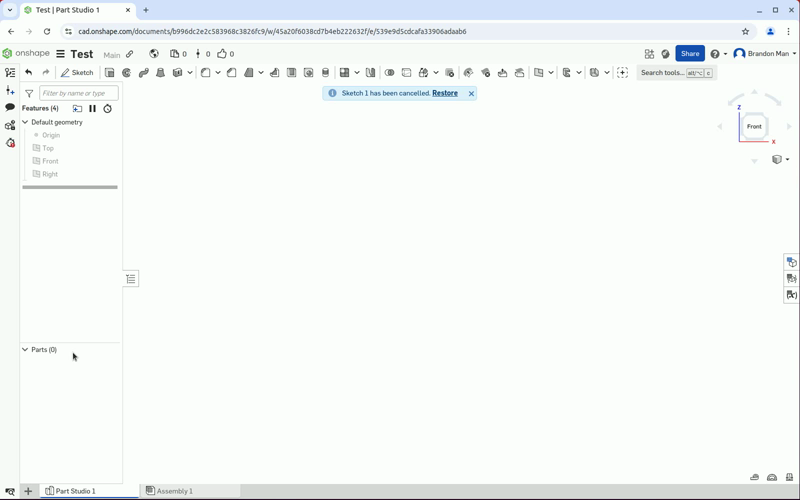
key_up(shift)
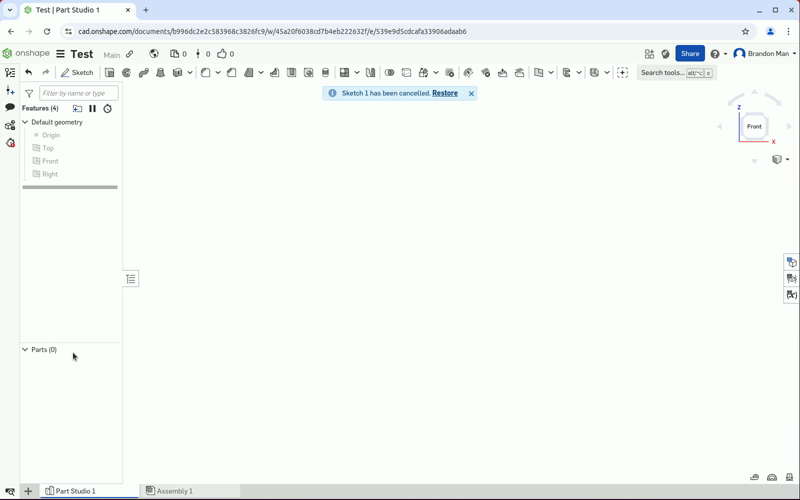
key(space)
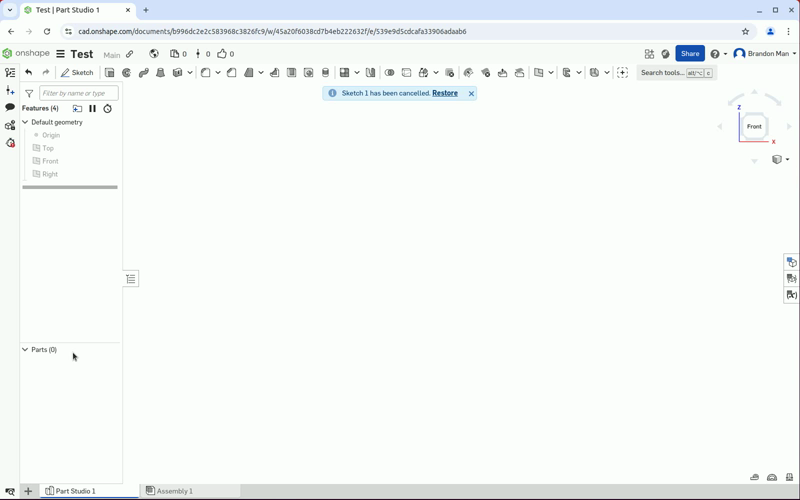
key_down(shift)
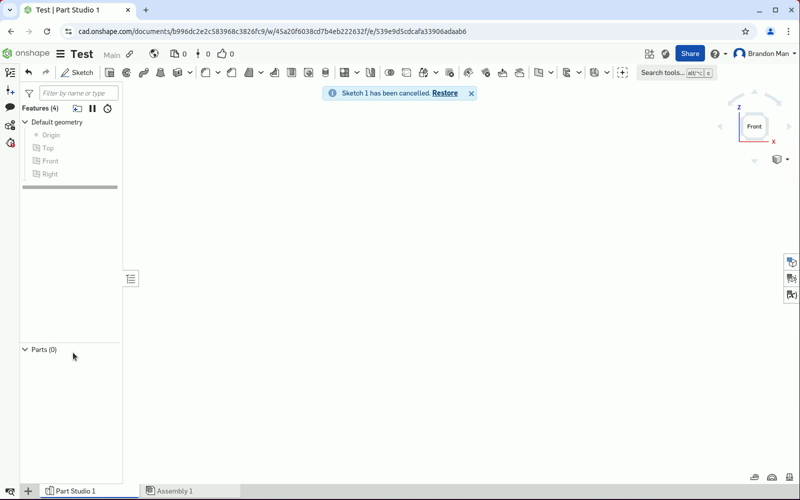
key(left)
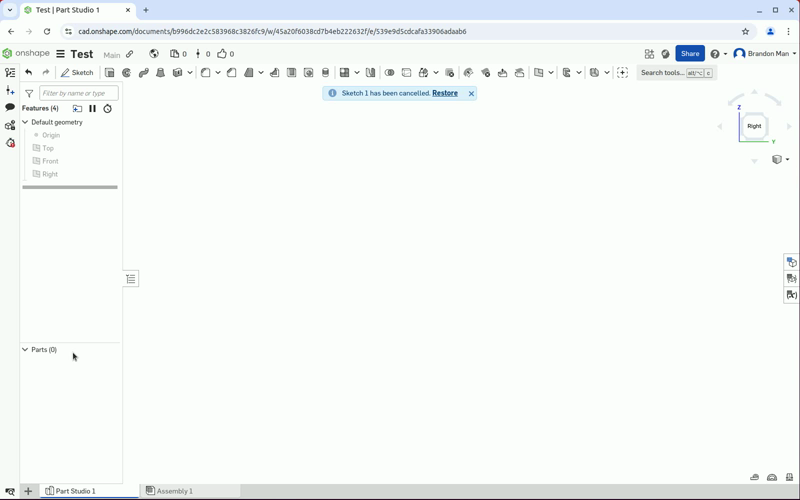
key_up(shift)
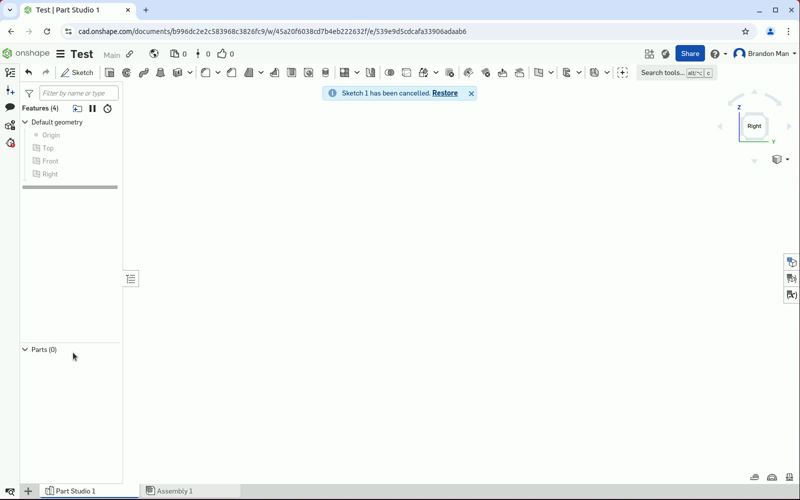
mouse_move(73, 352)
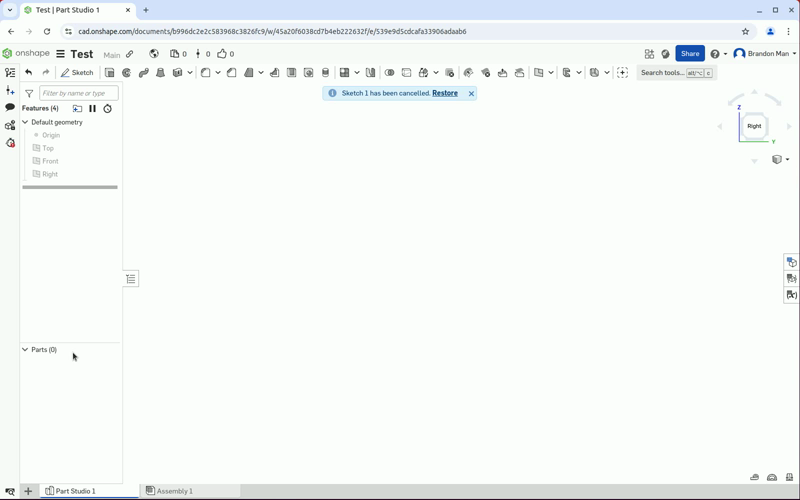
key(shift+y)
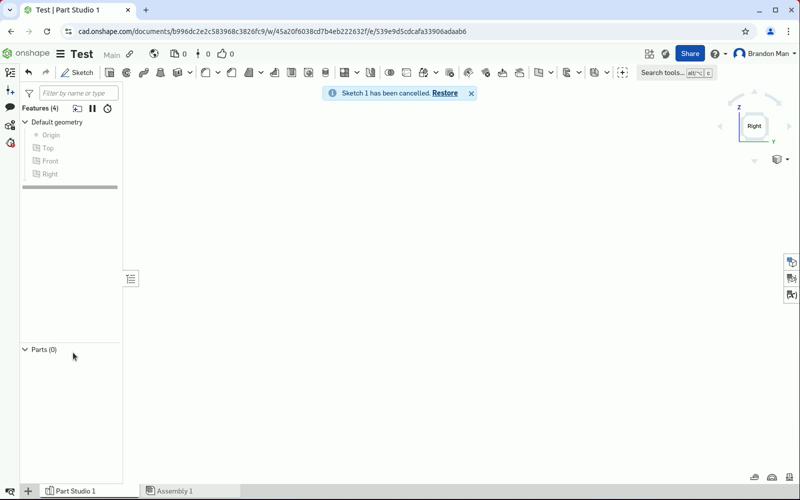
key(shift+s)
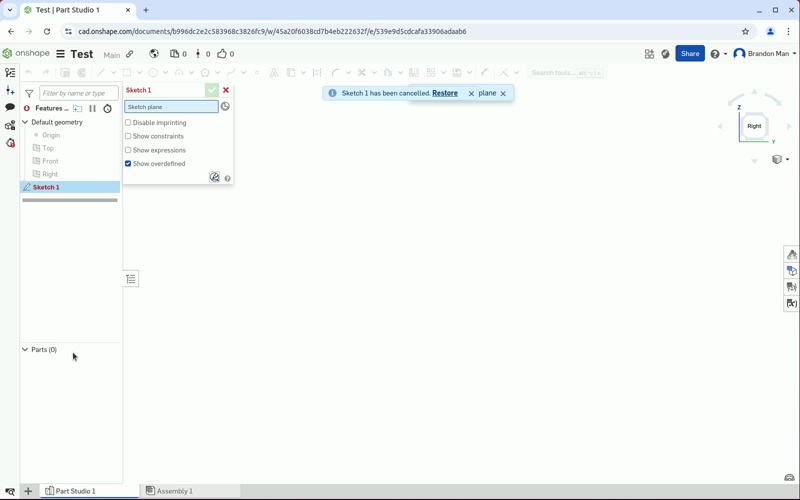
mouse_move(73, 176)
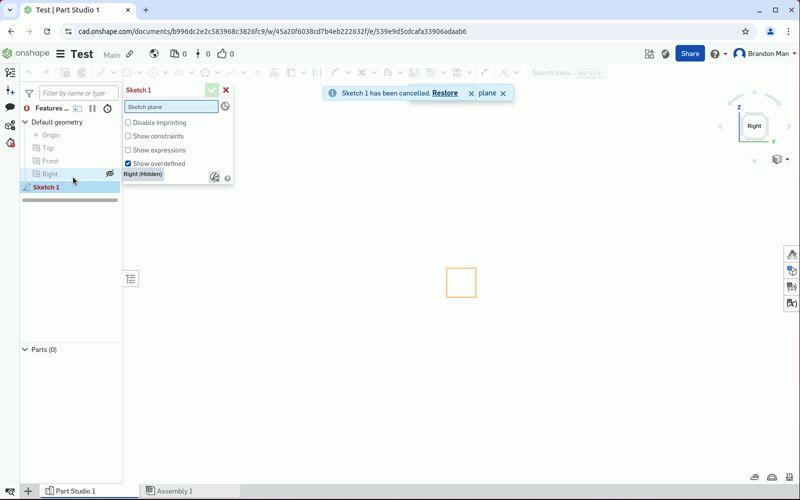
click(73, 176)
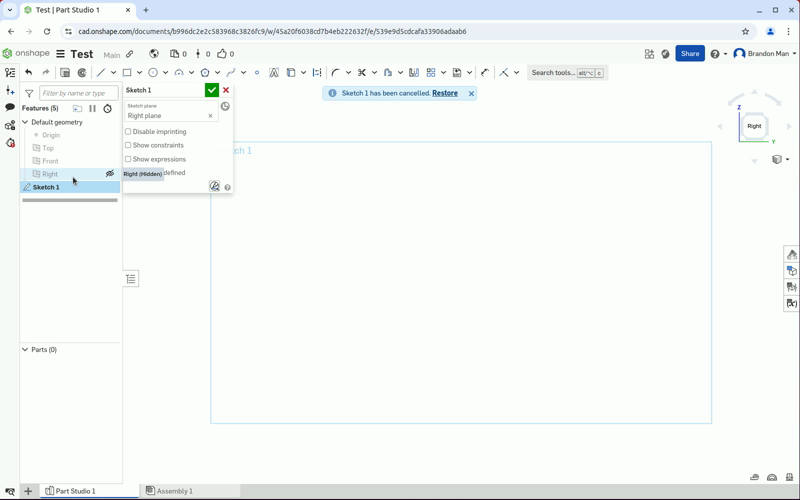
mouse_move(73, 352)
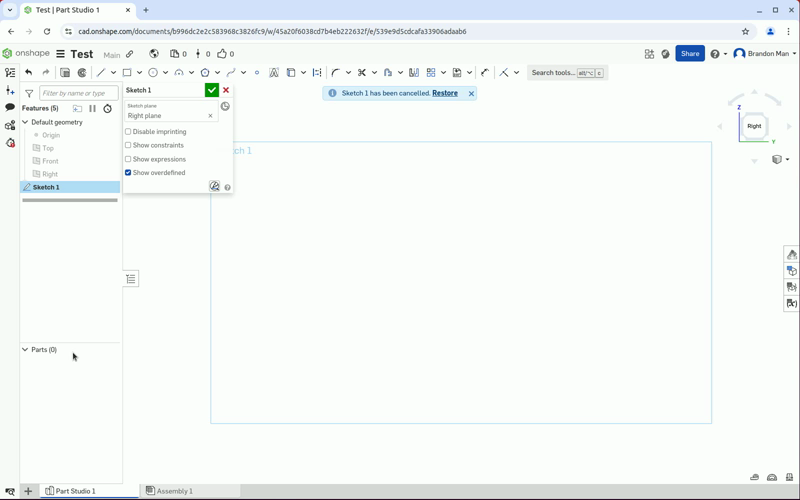
key(y)
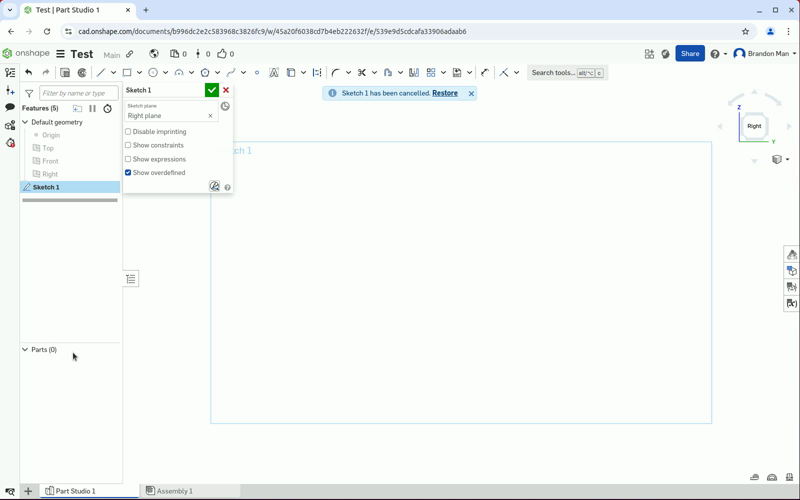
key(l)
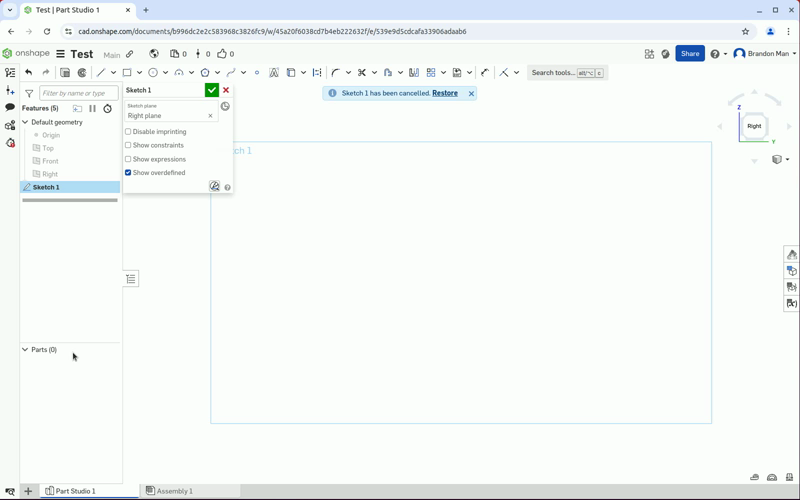
key_down(shift)
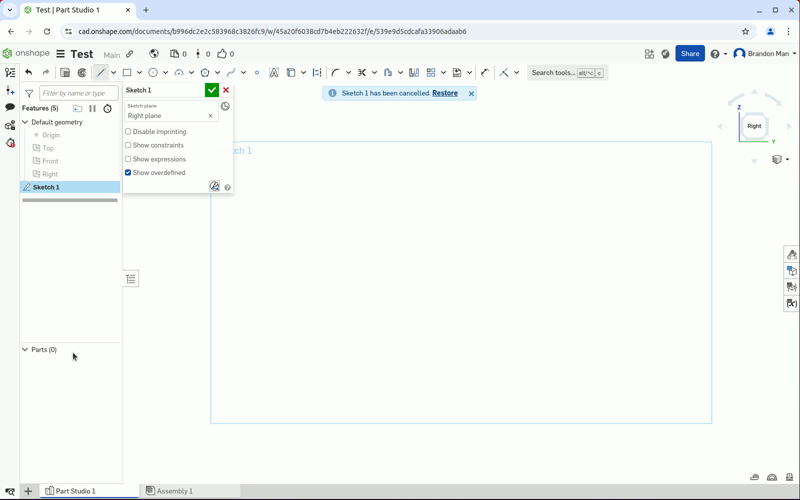
mouse_move(410, 301)
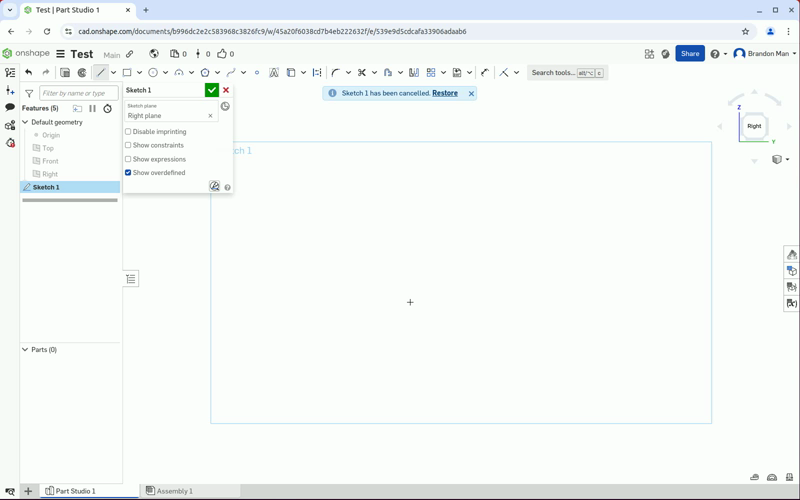
click(410, 301)
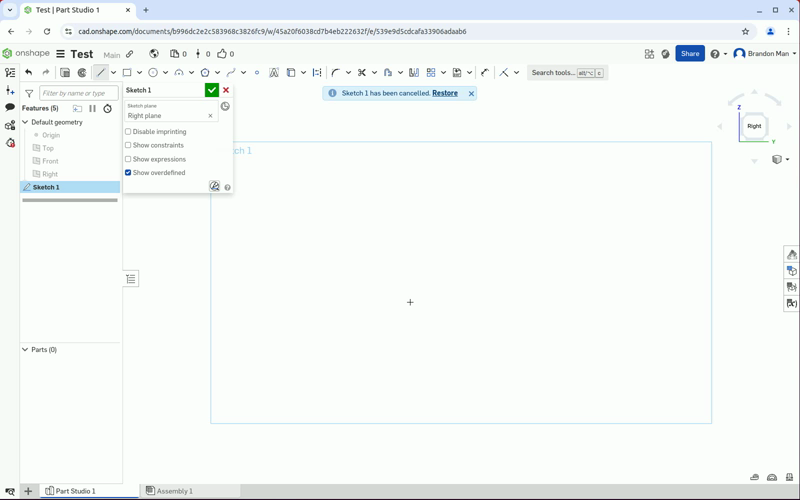
key_up(shift)
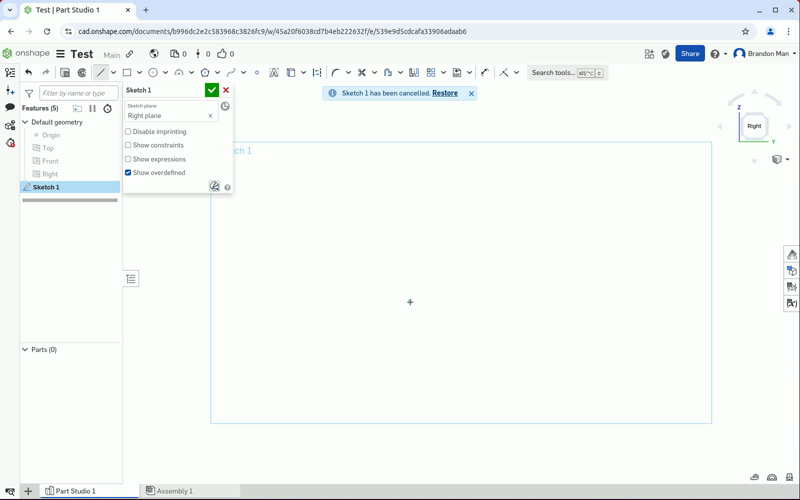
key_down(shift)
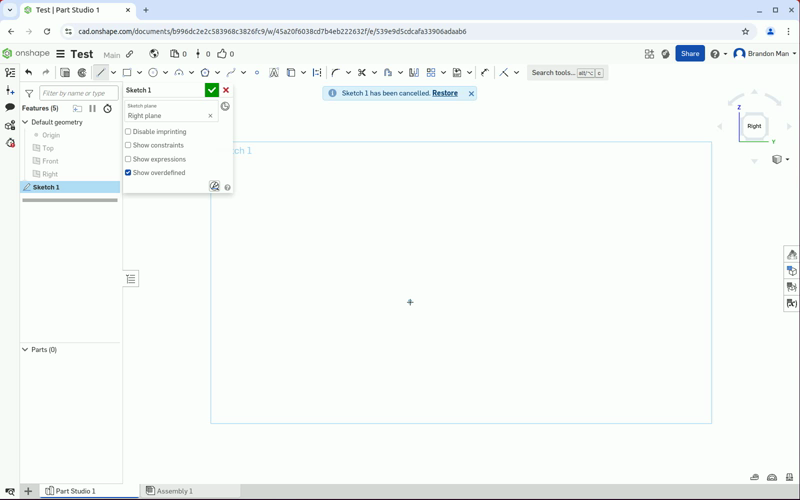
mouse_move(534, 301)
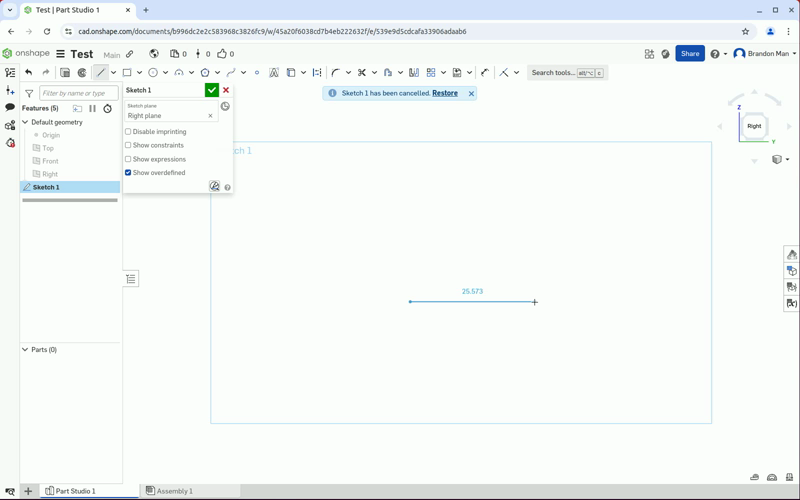
click(534, 301)
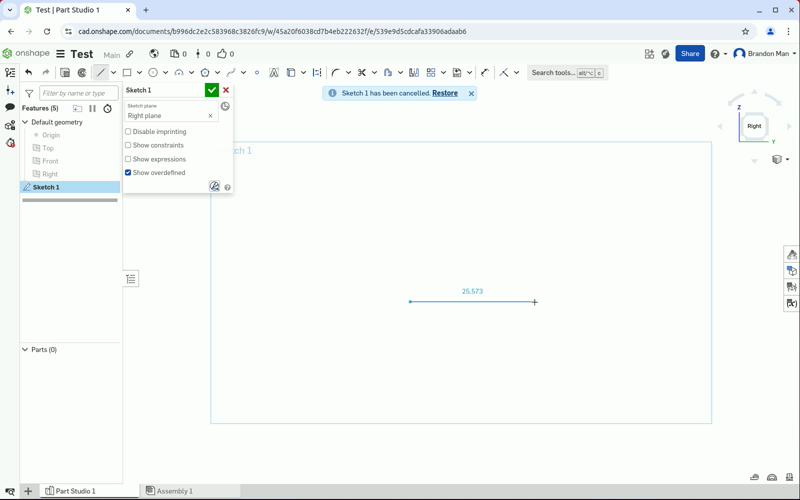
key_up(shift)
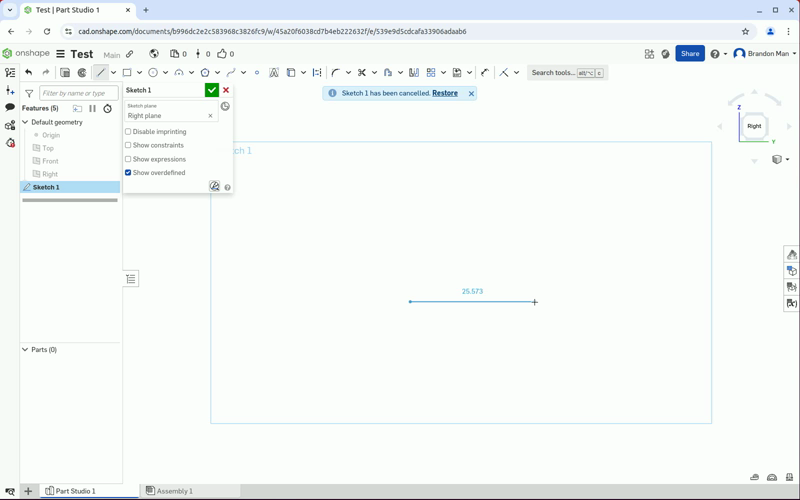
key_down(shift)
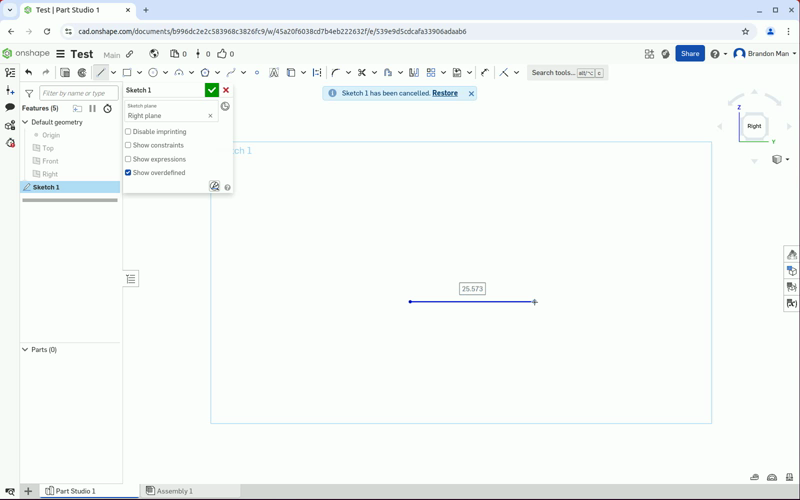
mouse_move(564, 301)
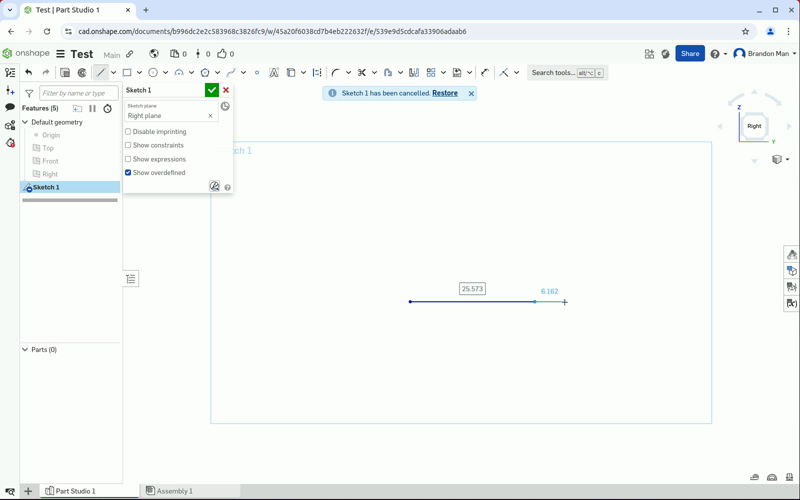
mouse_move(534, 267)
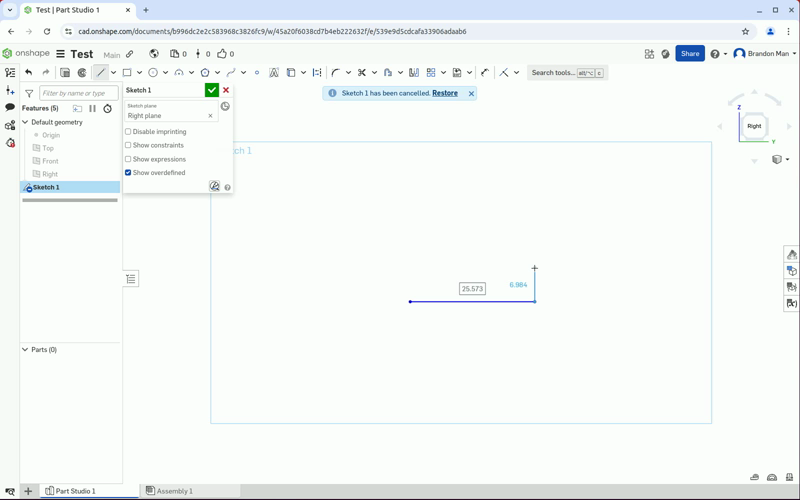
click(534, 267)
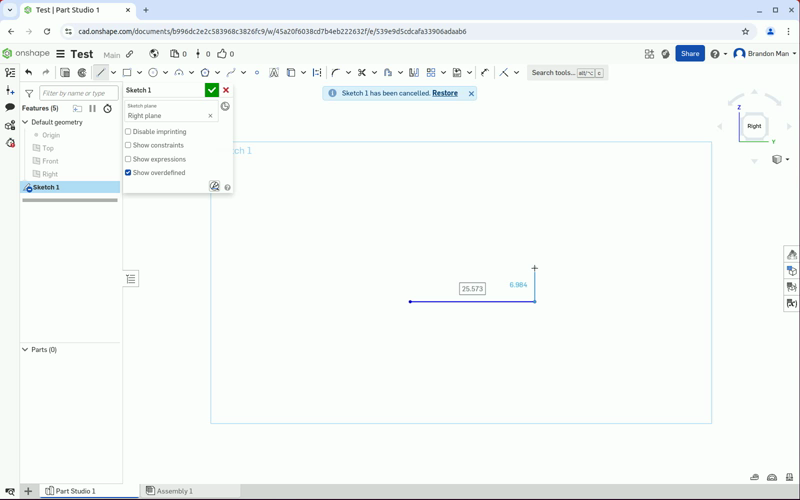
key_up(shift)
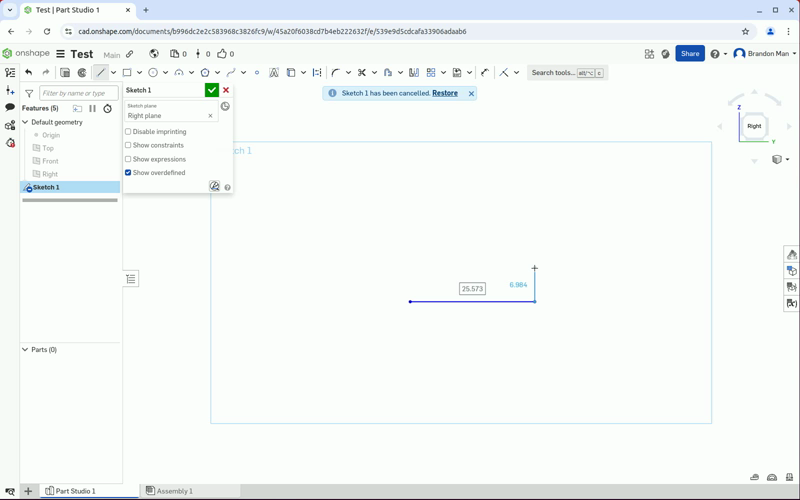
key_down(shift)
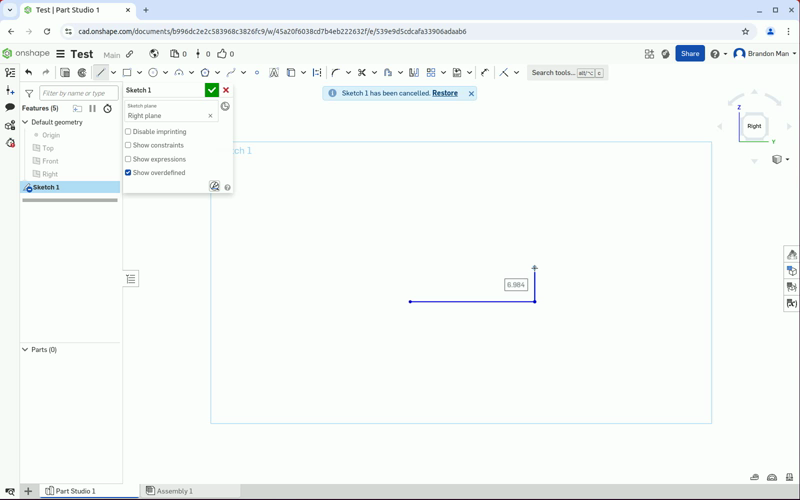
mouse_move(410, 267)
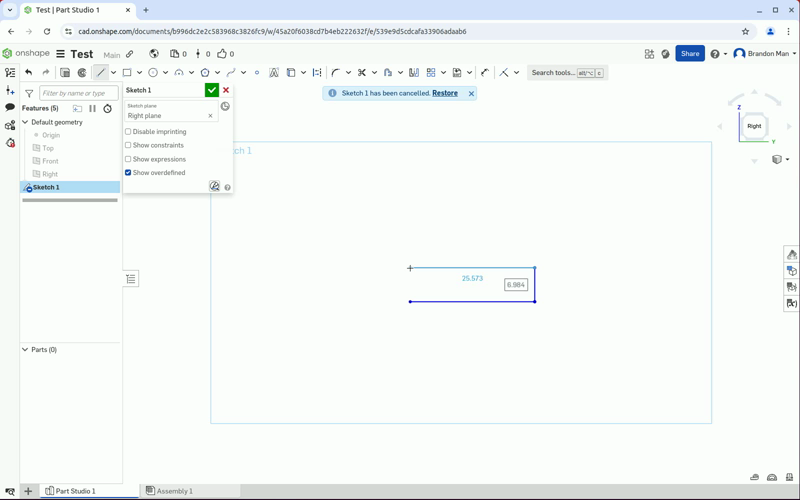
click(410, 267)
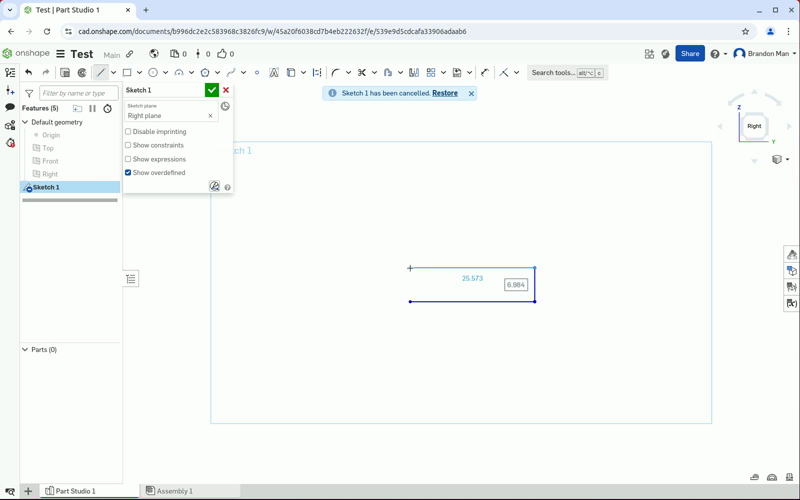
key_up(shift)
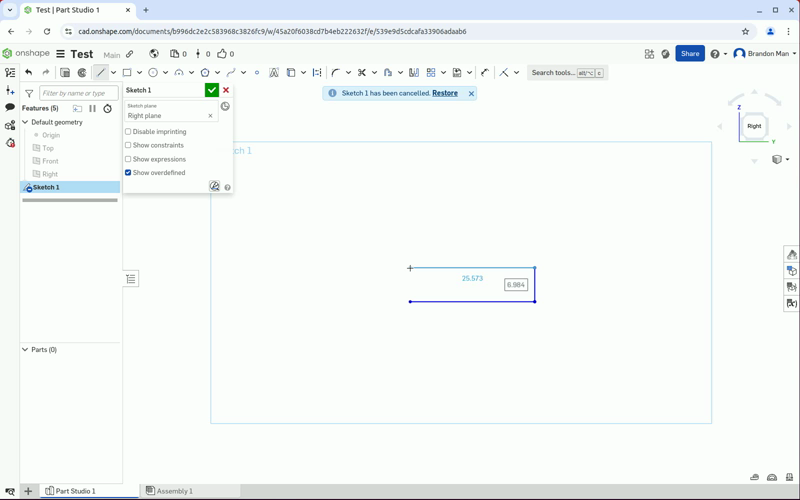
mouse_move(440, 267)
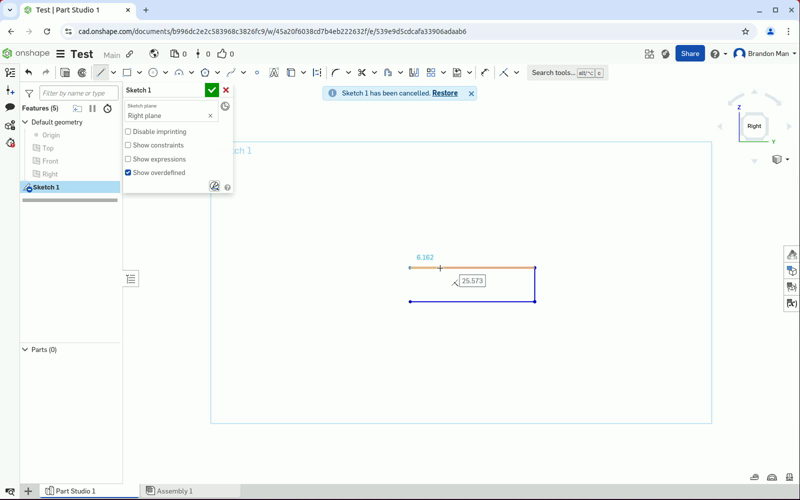
key_down(shift)
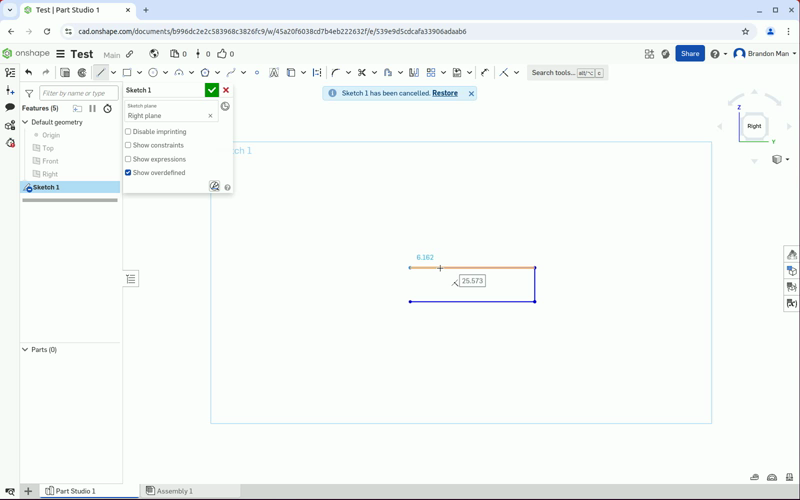
mouse_move(410, 301)
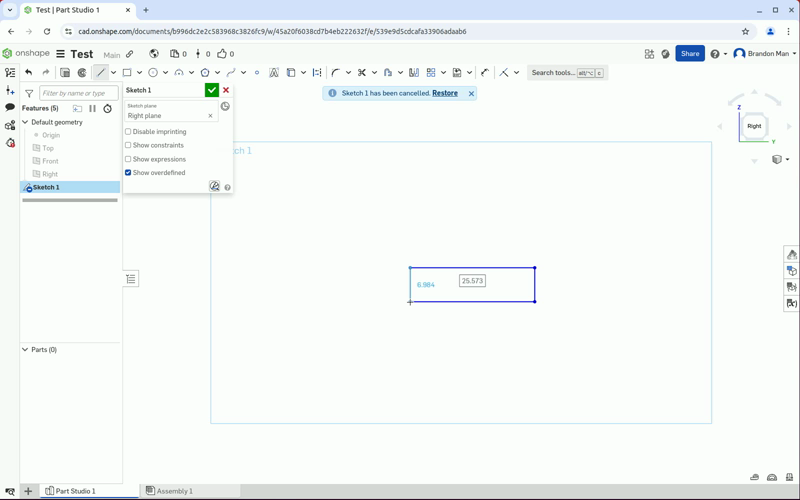
key_up(shift)
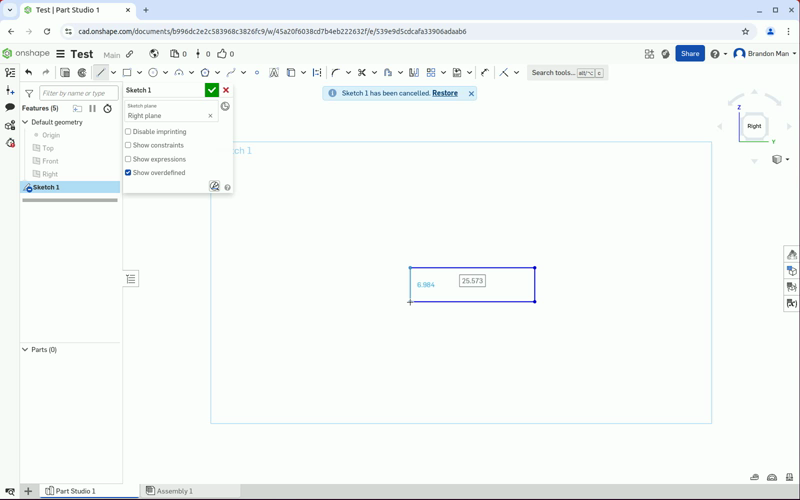
click(410, 301)
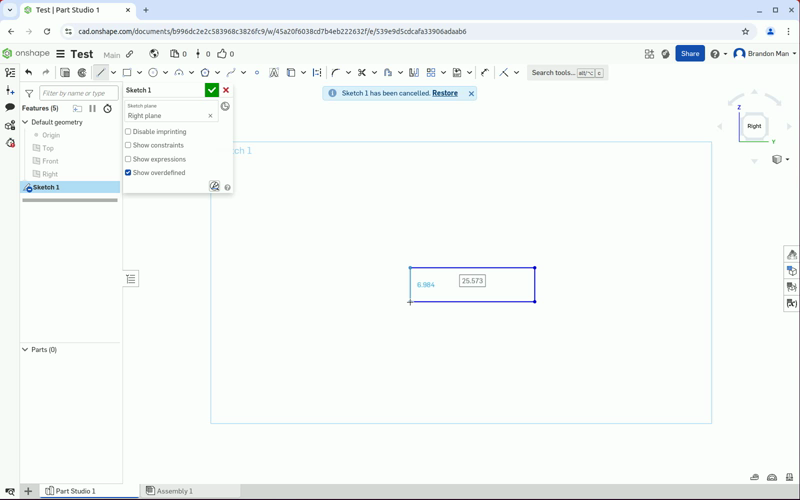
key(esc)
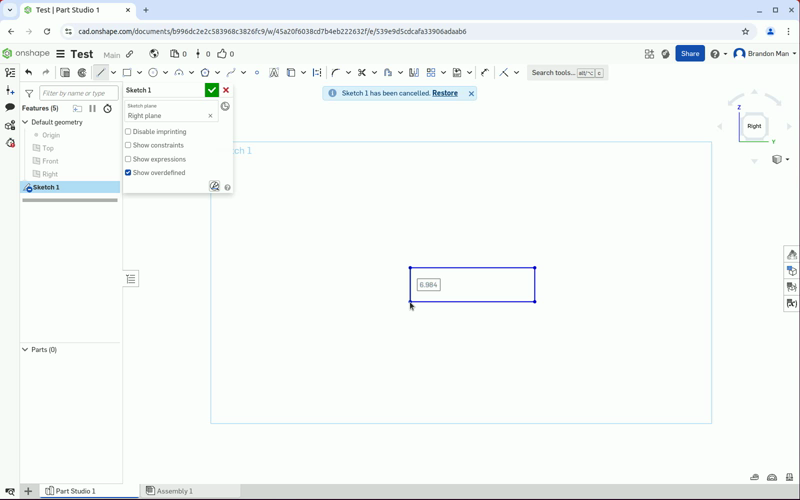
mouse_move(453, 282)
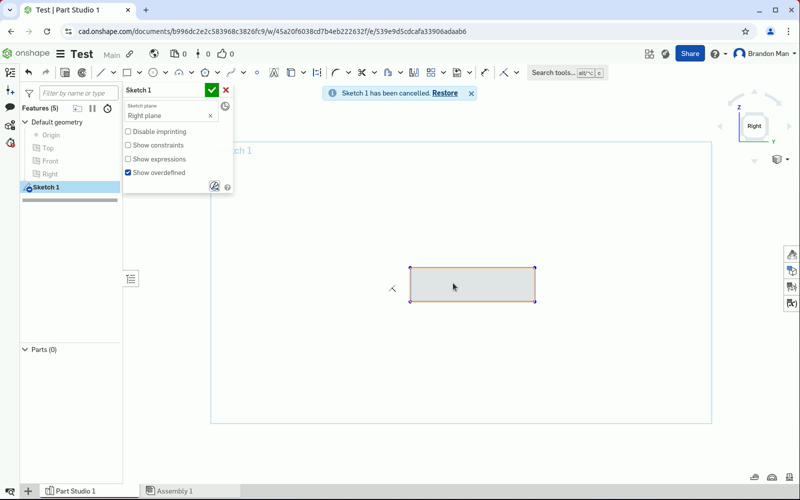
click(453, 282)
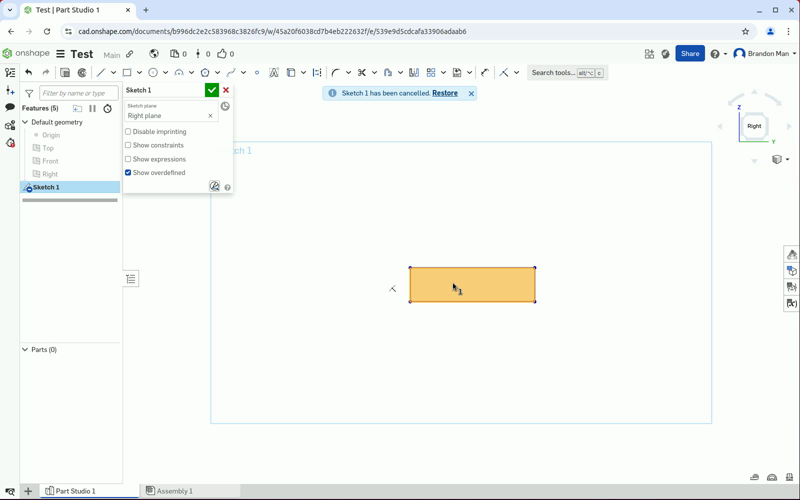
mouse_move(73, 352)
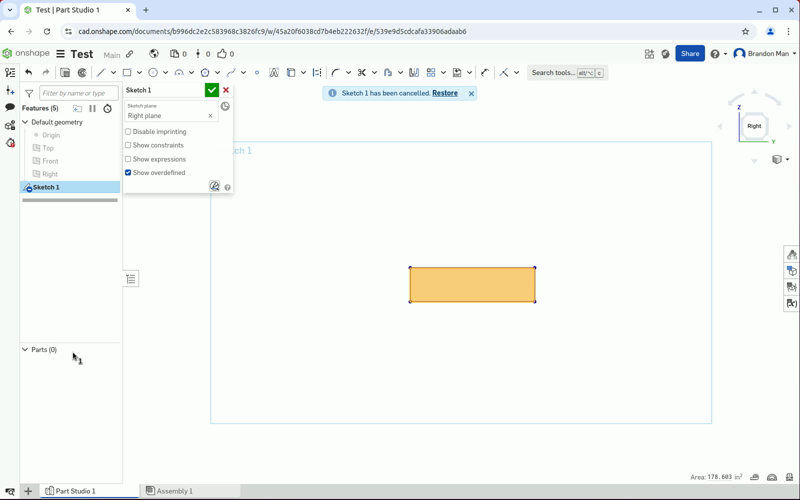
key(shift+y)
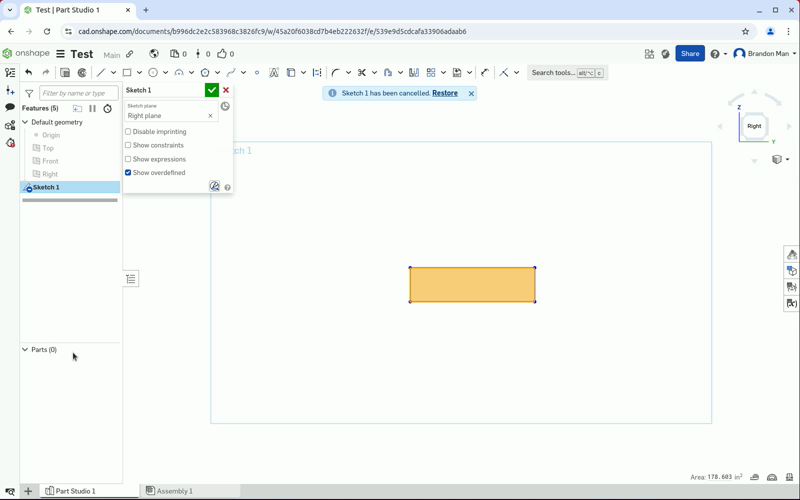
key(shift+e)
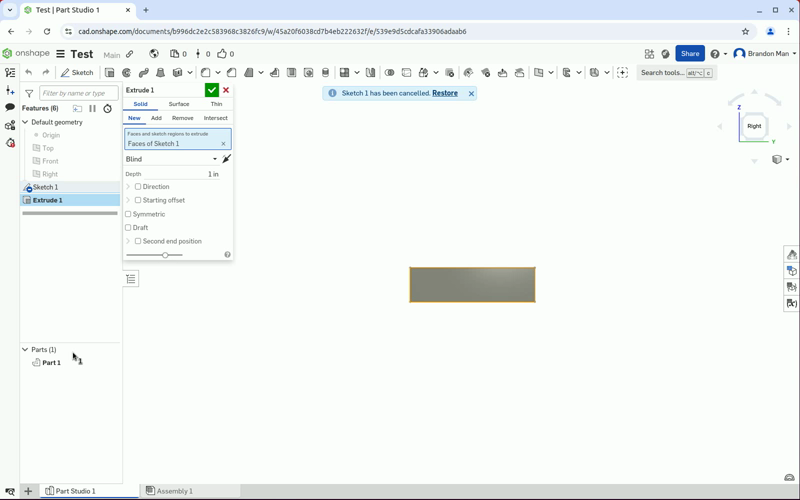
mouse_move(143, 106)
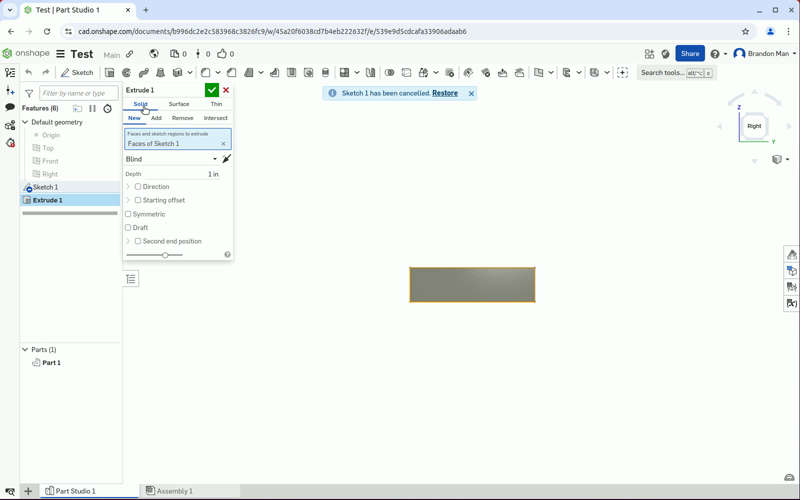
click(143, 106)
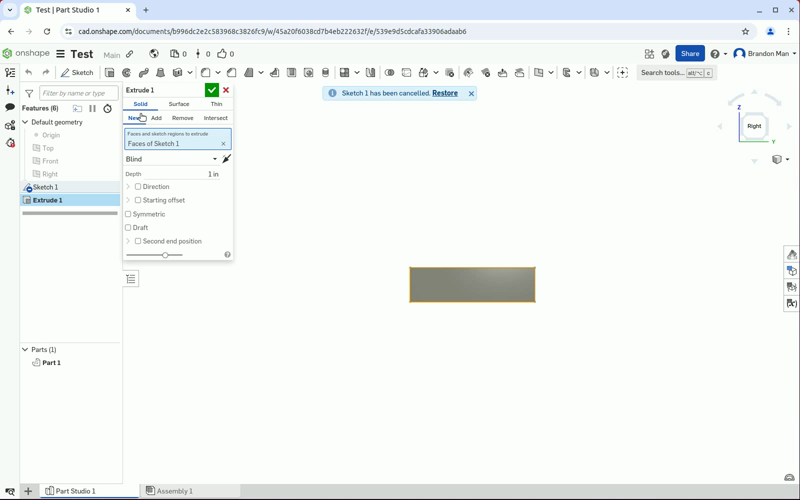
mouse_move(137, 120)
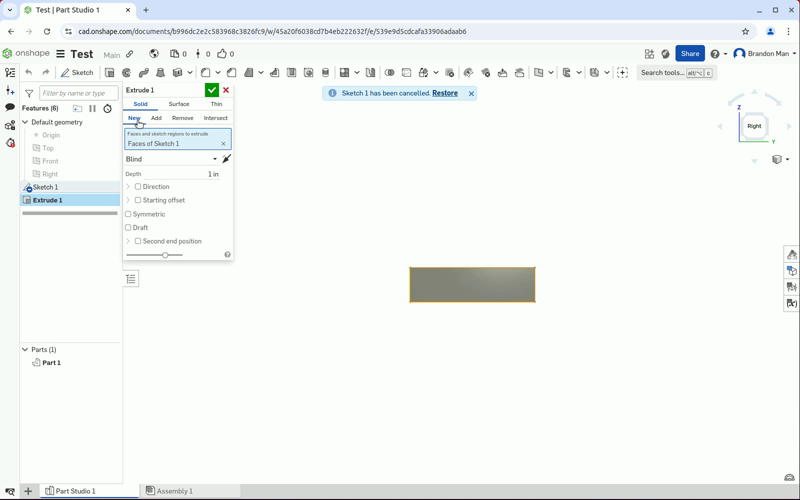
click(137, 120)
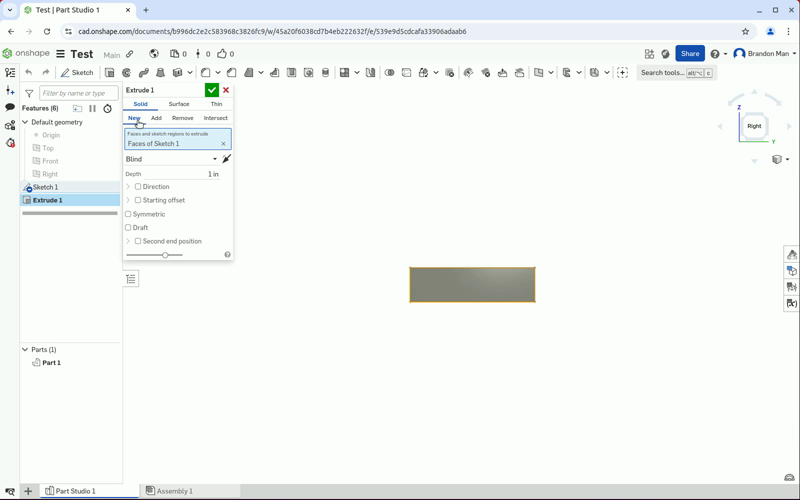
key(tab, 4)
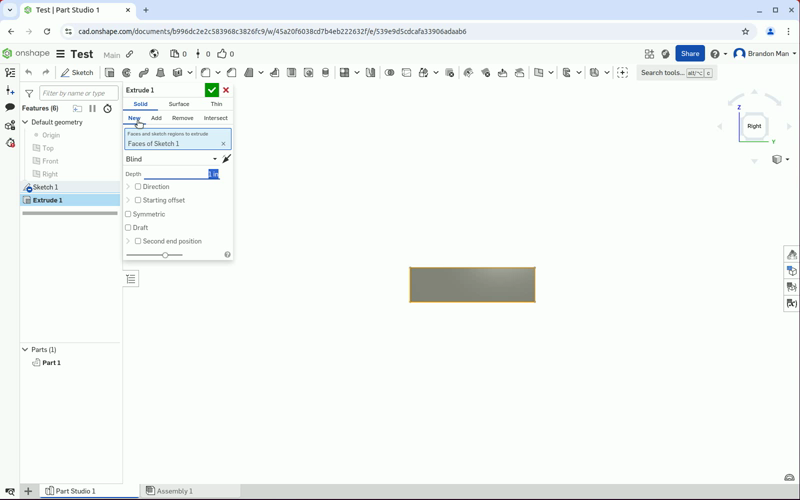
text(4.814)
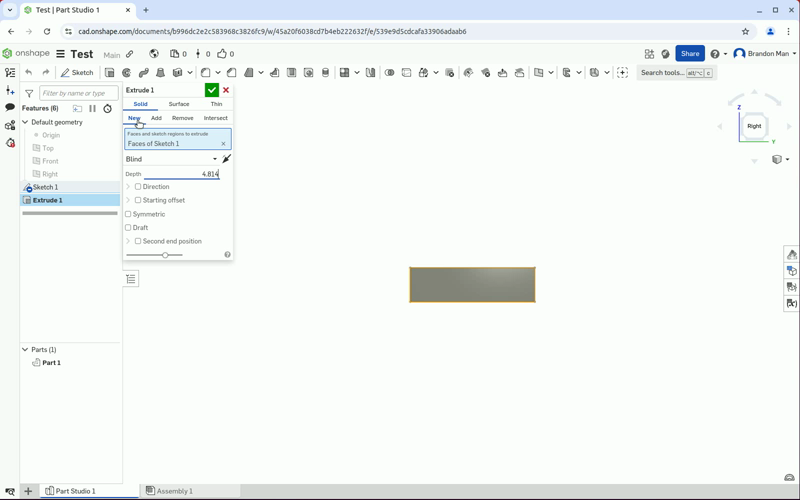
key(tab, 3)
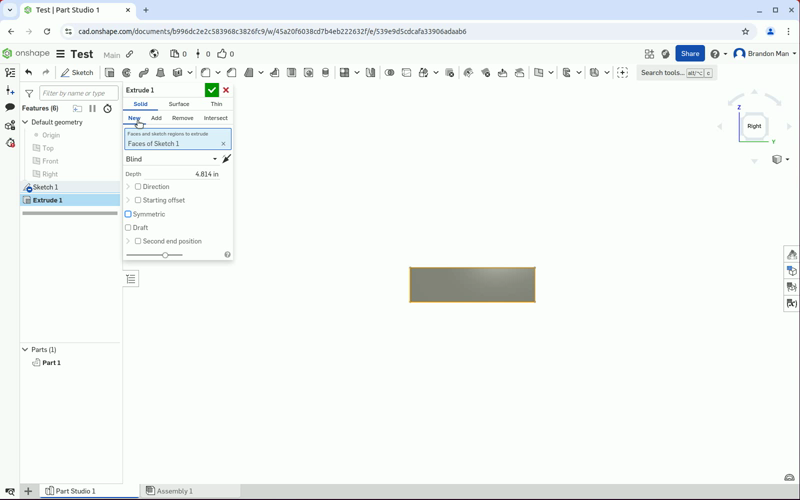
key(space)
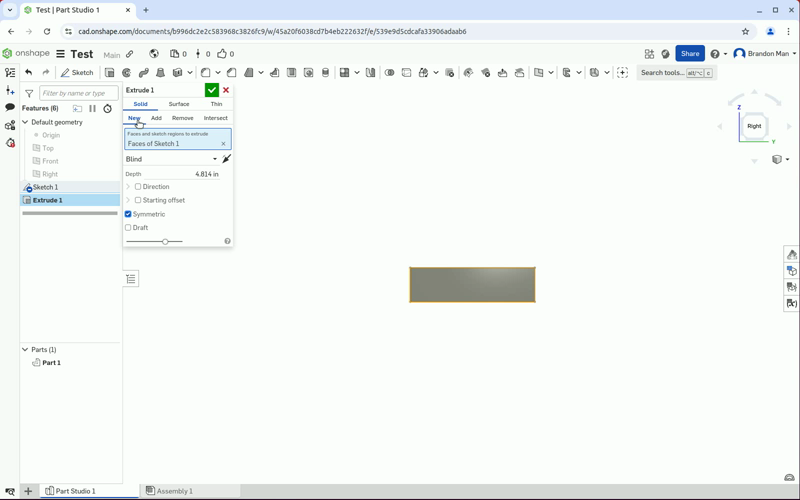
key(enter)
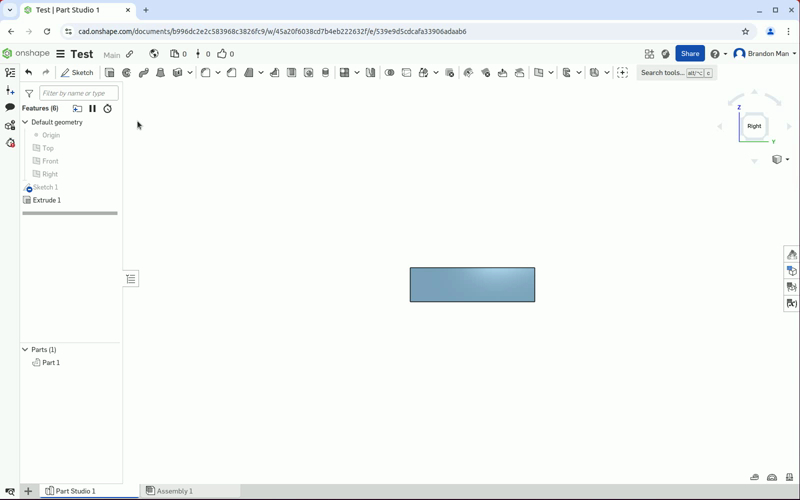
key(shift+h)
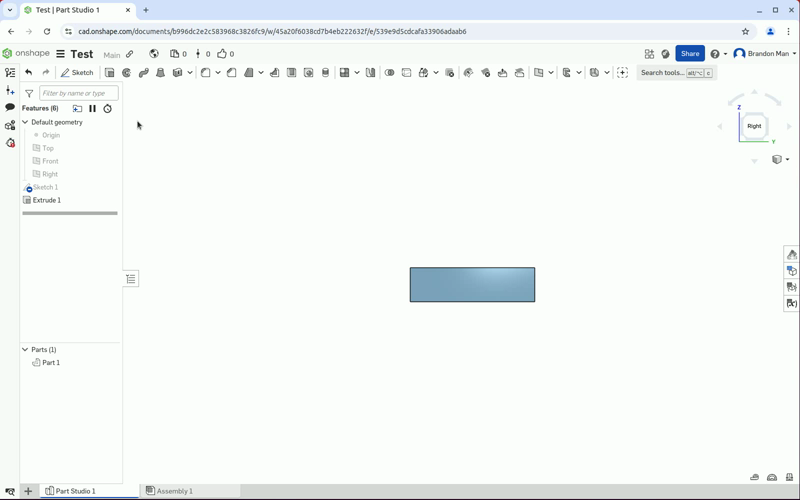
key(shift+h)
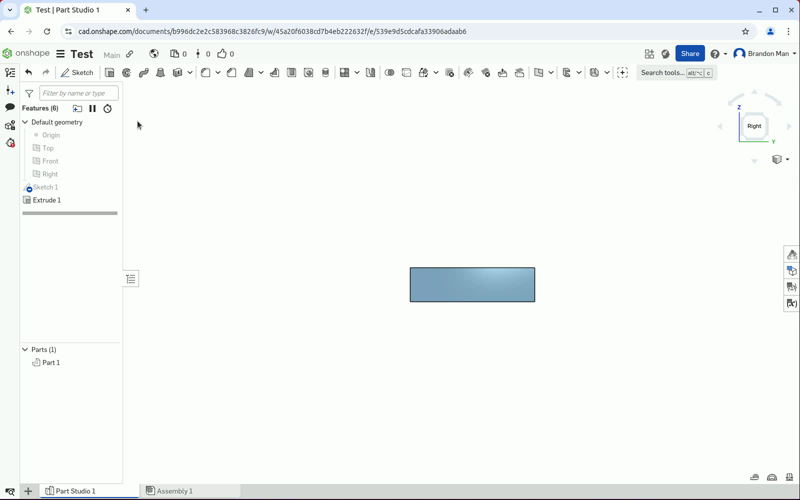
mouse_move(73, 189)
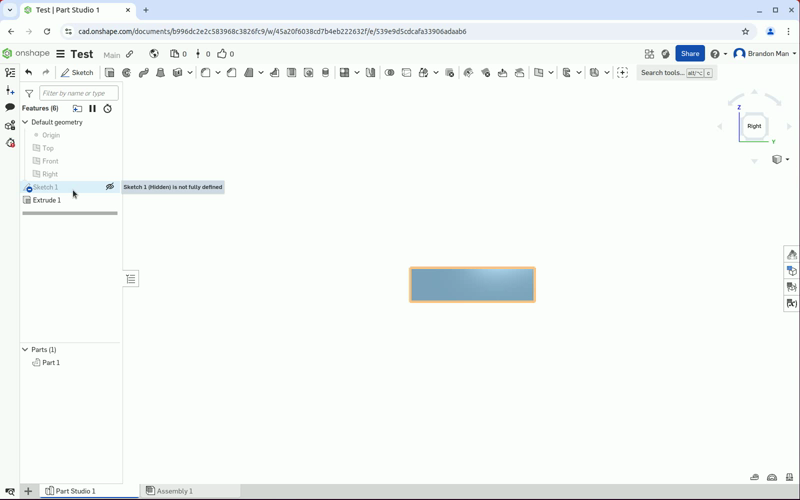
click(73, 189)
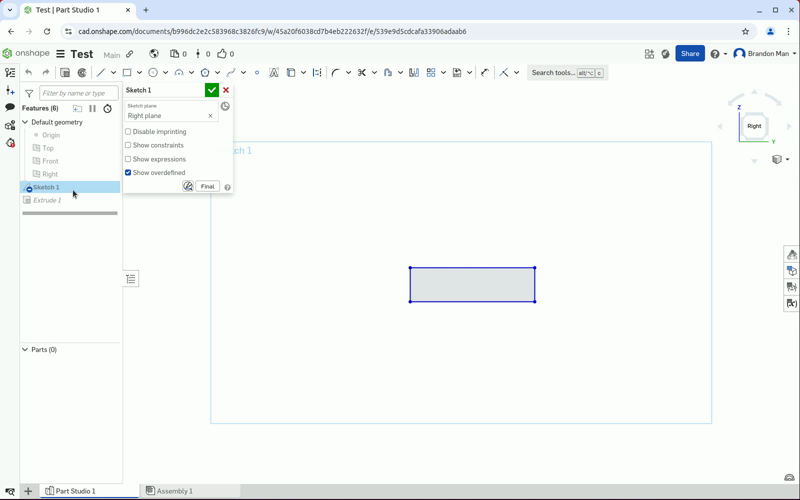
mouse_move(229, 92)
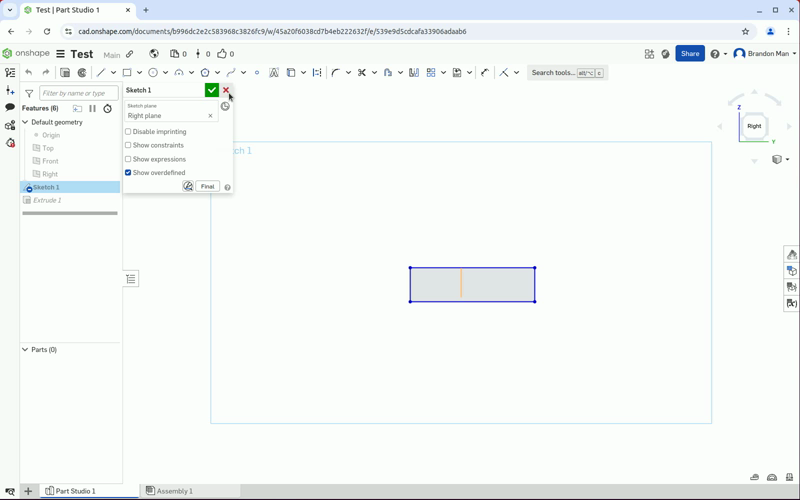
click(229, 92)
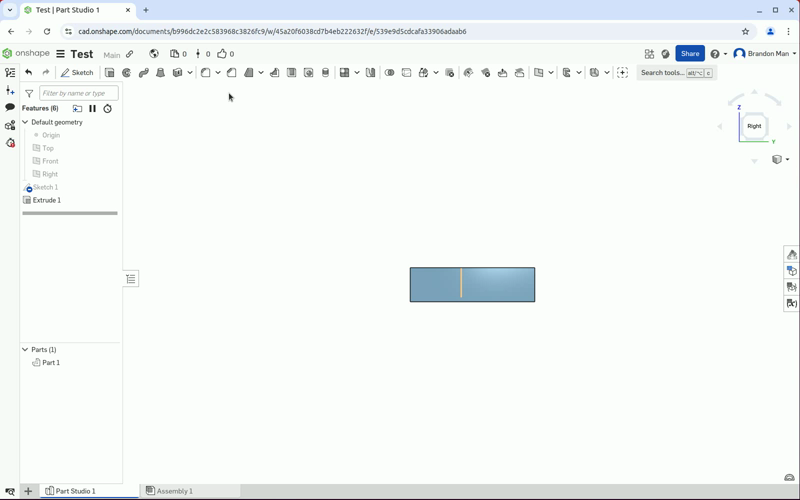
mouse_move(73, 352)
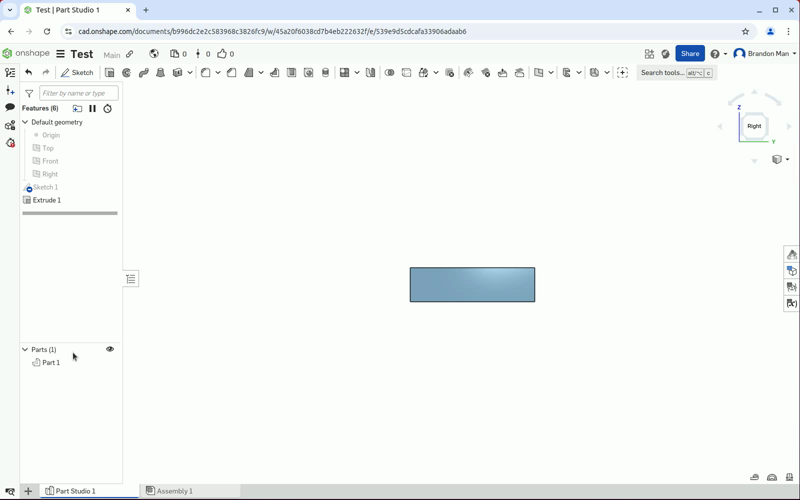
key(y)
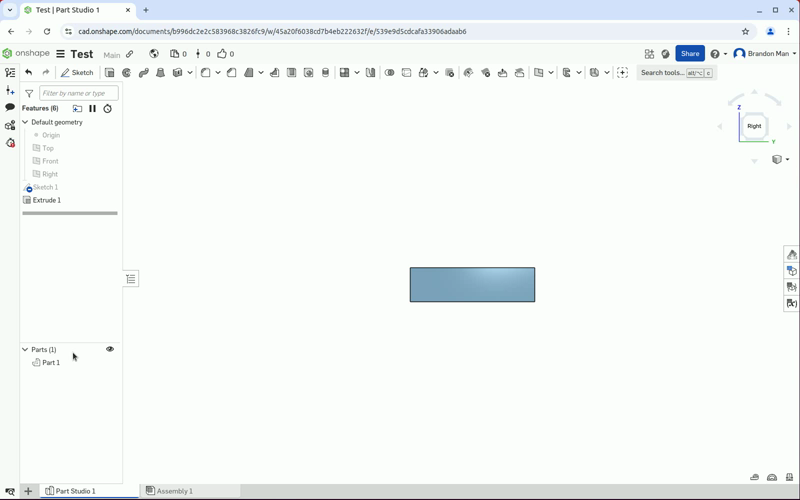
key(shift+p)
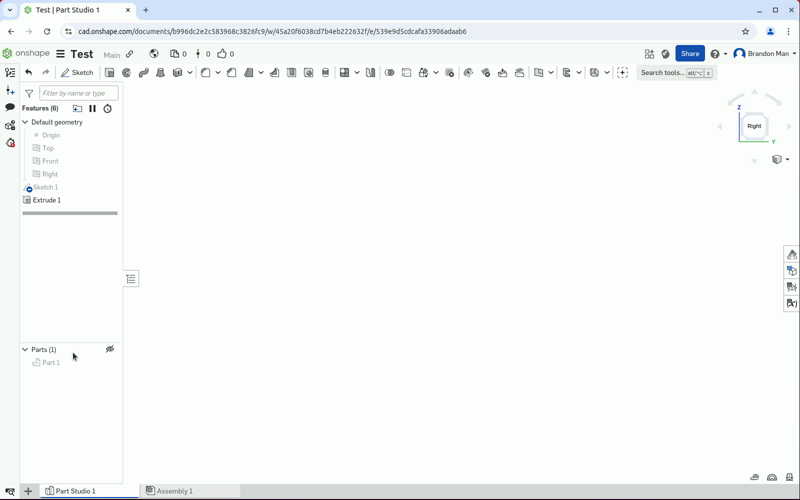
key(space)
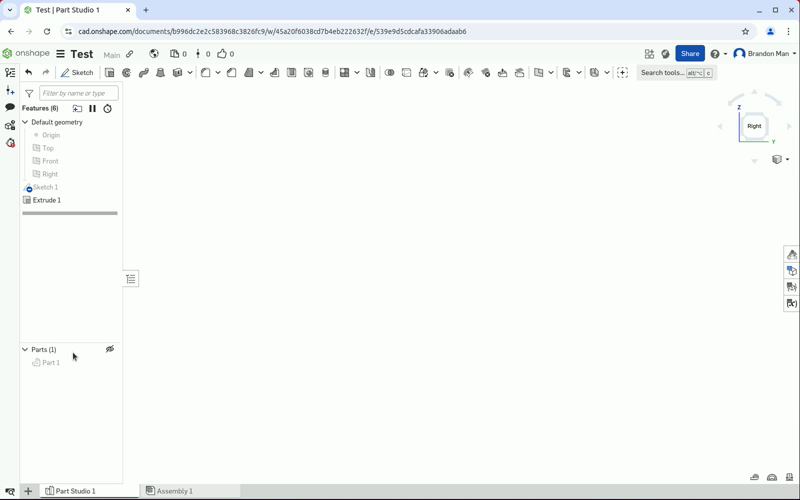
key_down(shift)
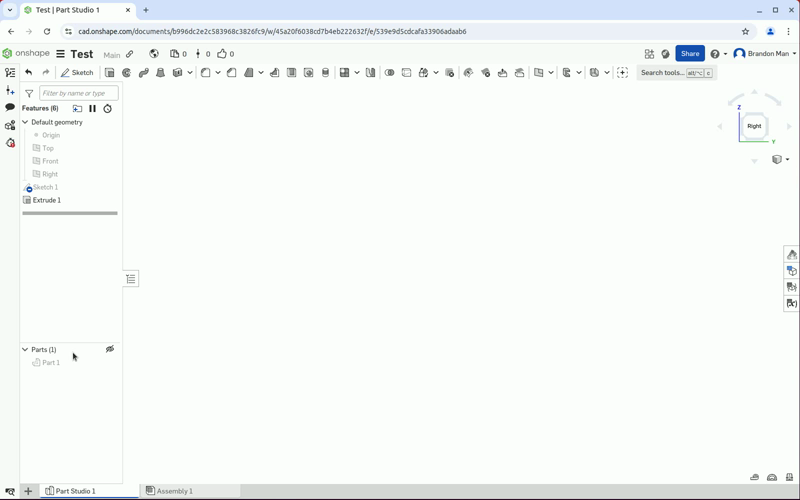
key(right)
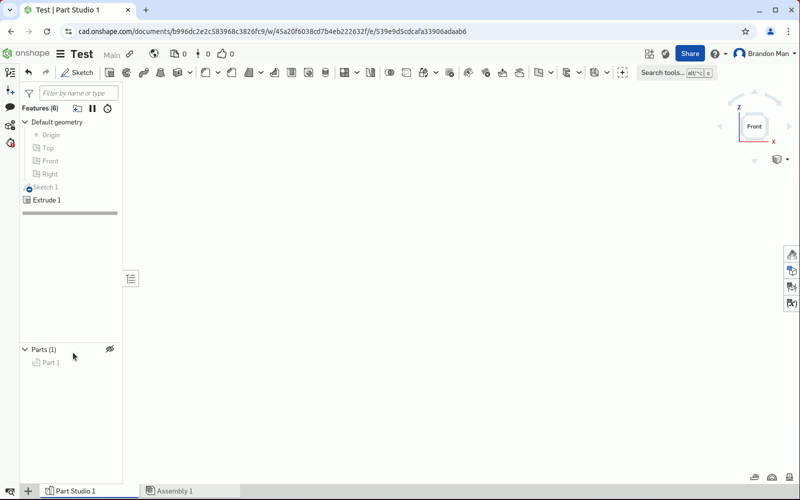
key_up(shift)
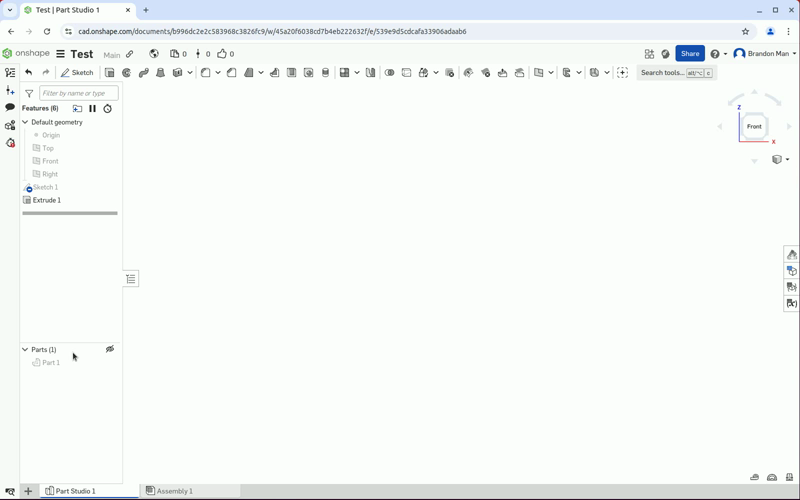
mouse_move(73, 352)
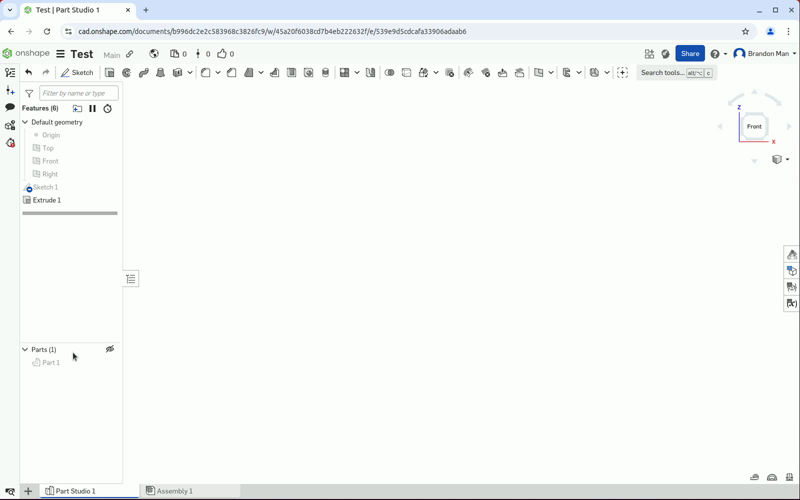
key(shift+y)
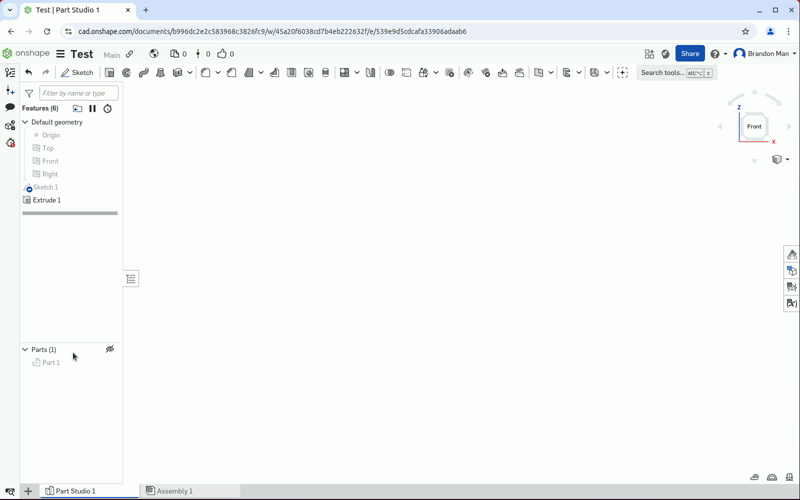
key(shift+s)
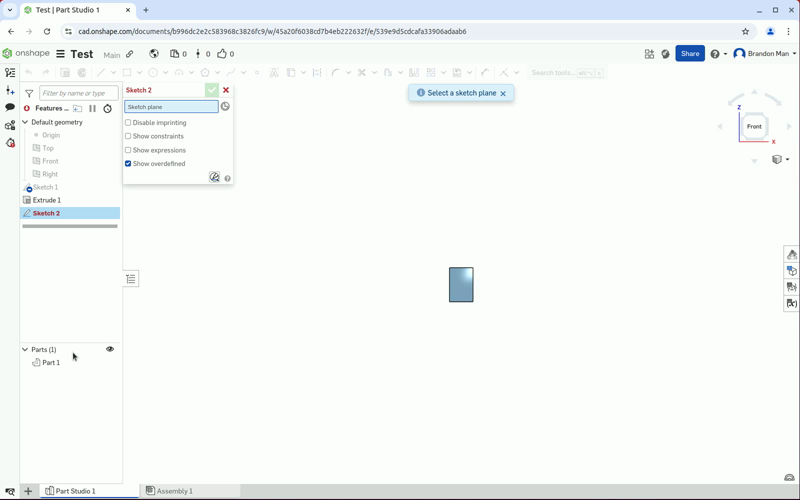
mouse_move(73, 163)
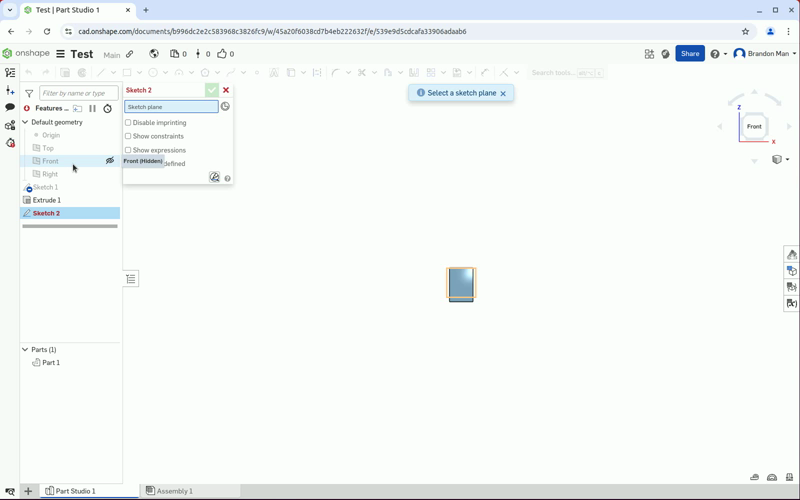
click(73, 163)
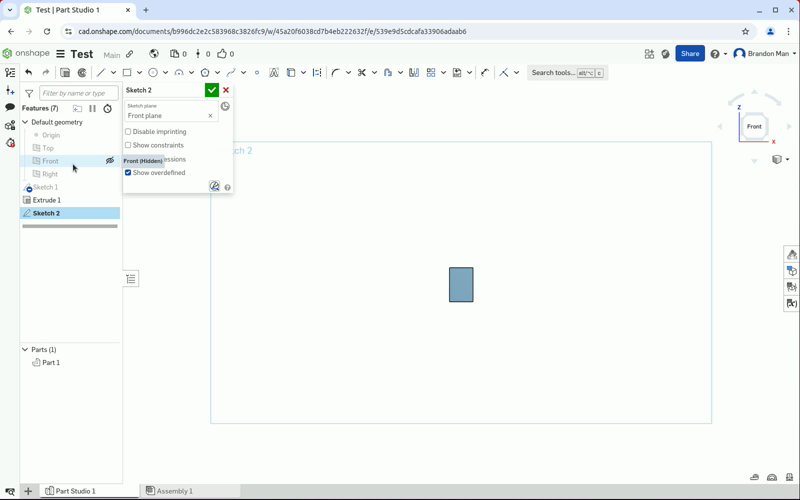
mouse_move(73, 352)
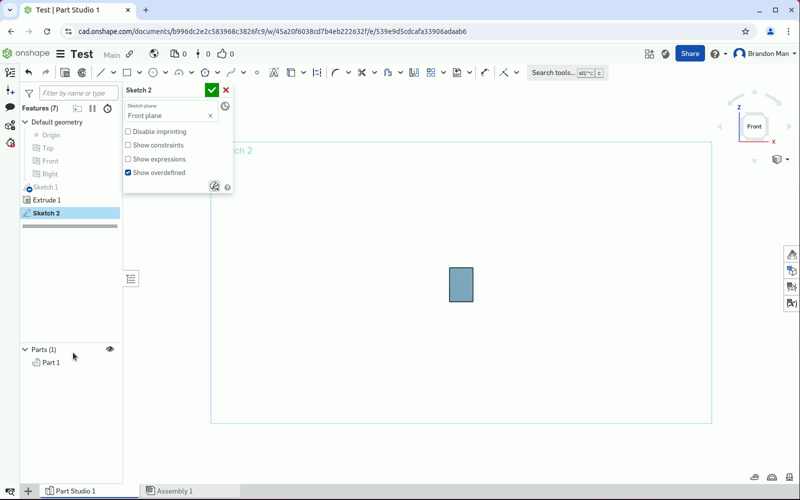
key(y)
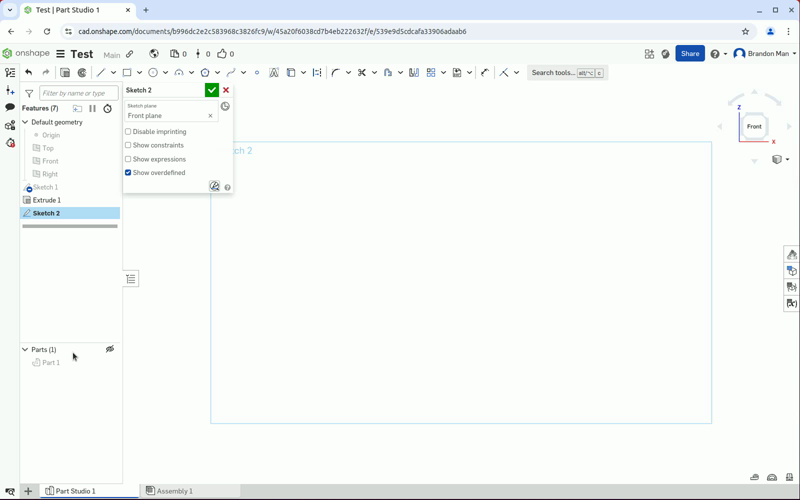
key(l)
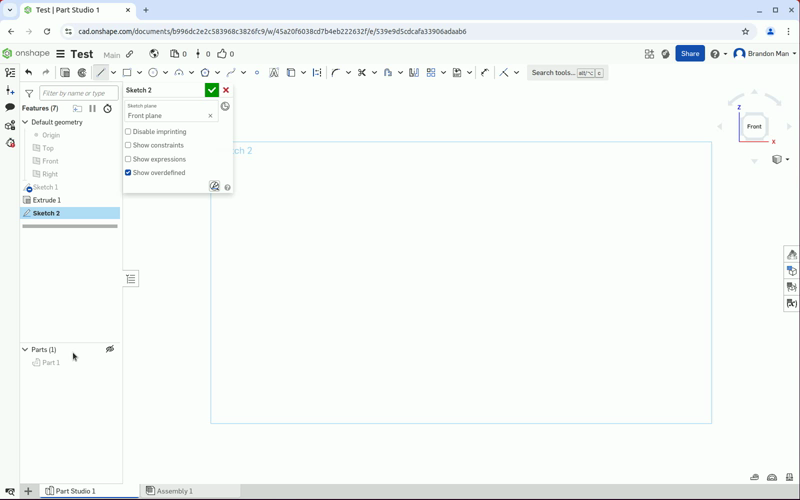
key_down(shift)
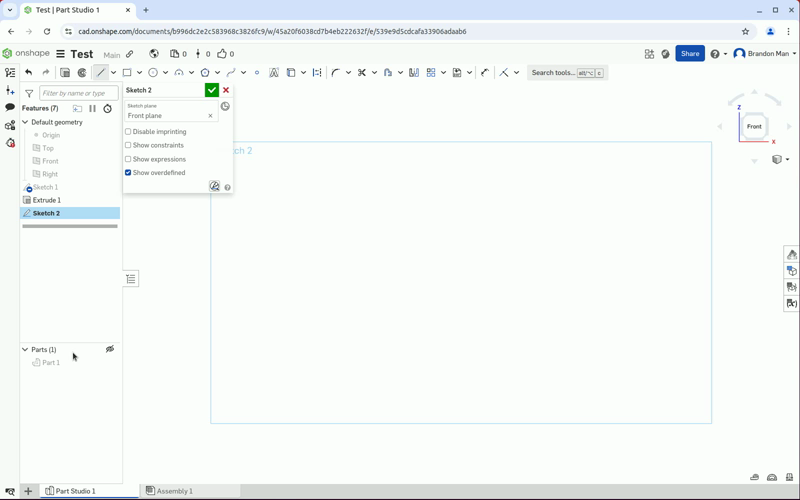
mouse_move(348, 286)
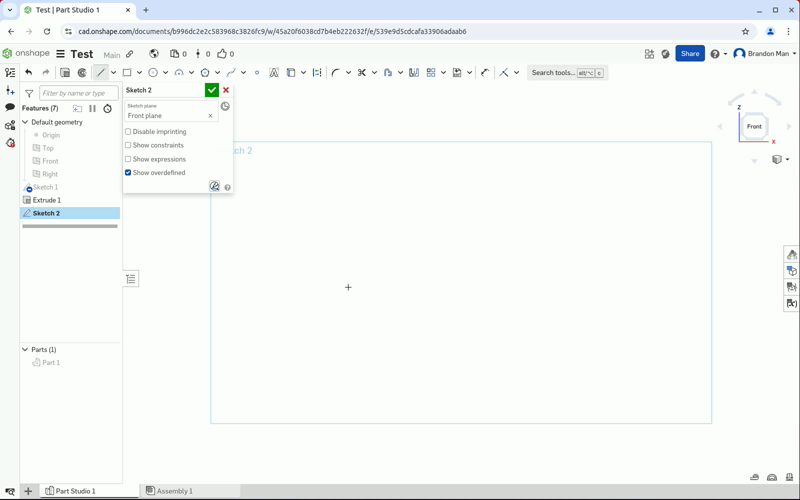
click(348, 286)
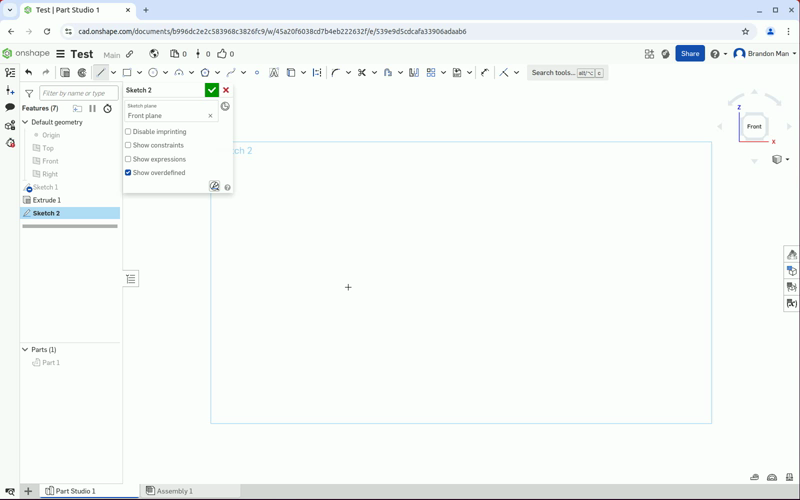
key_up(shift)
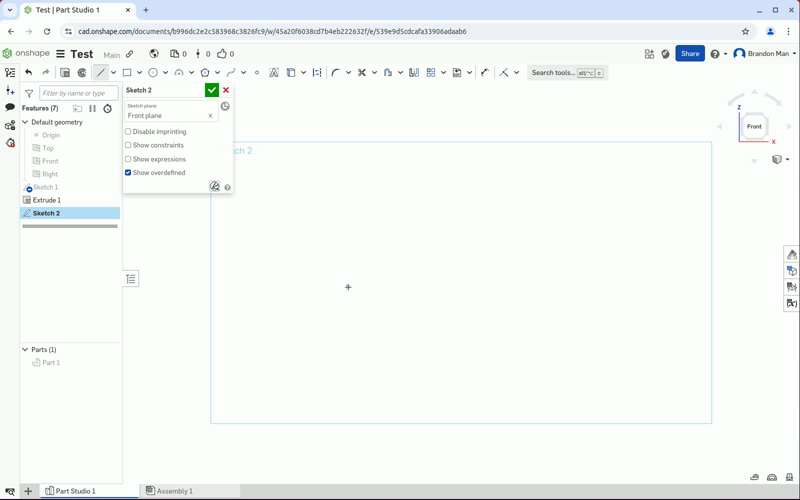
key_down(shift)
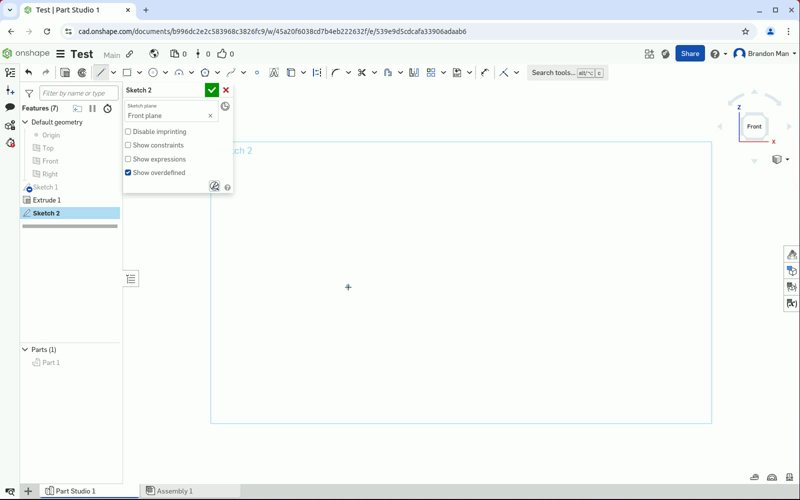
mouse_move(447, 286)
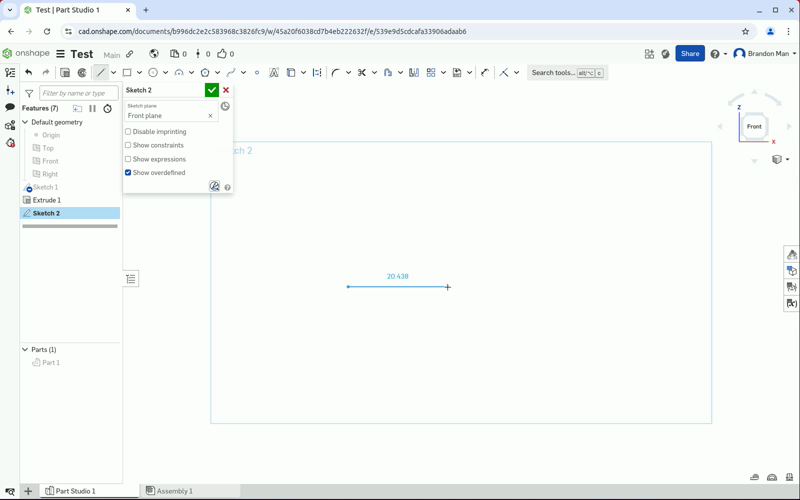
click(447, 286)
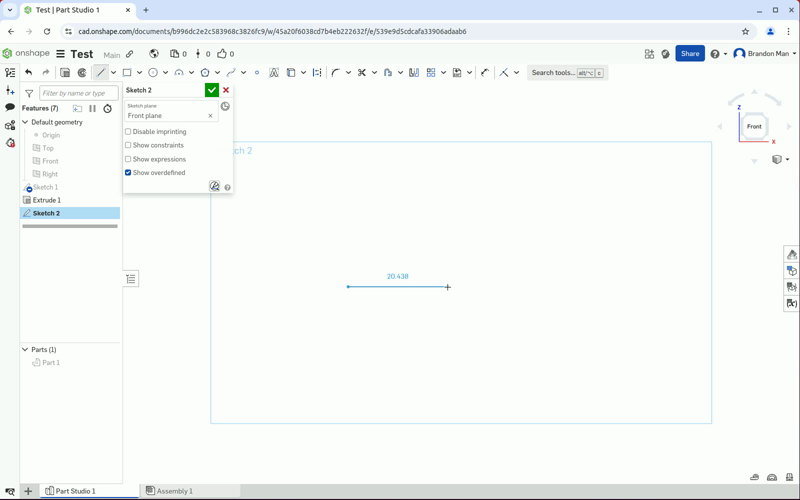
key_up(shift)
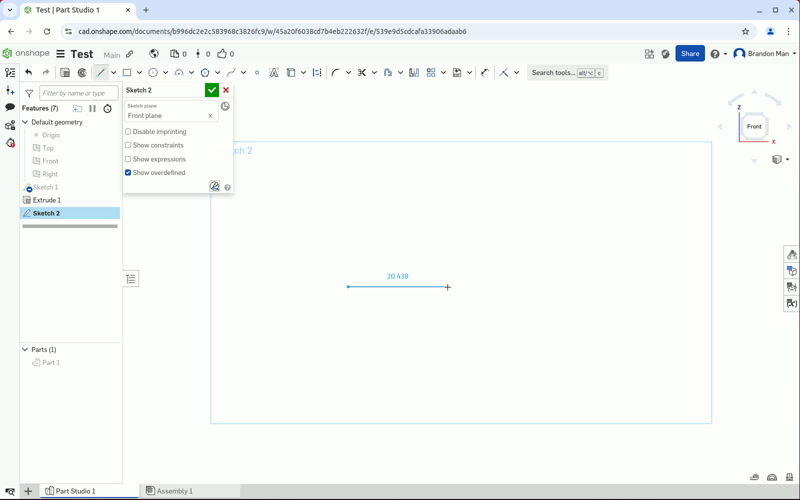
key_down(shift)
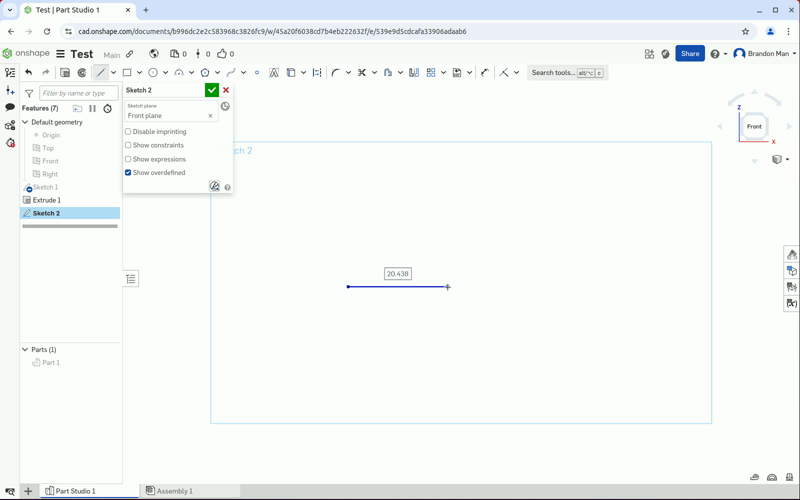
mouse_move(477, 286)
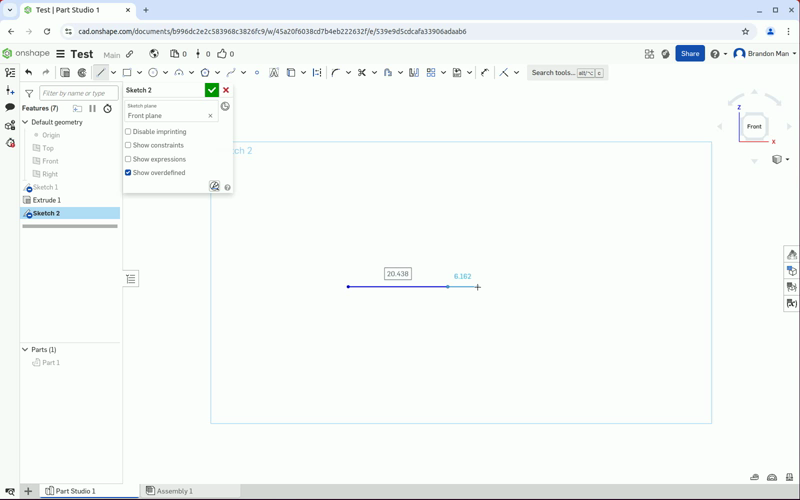
mouse_move(447, 274)
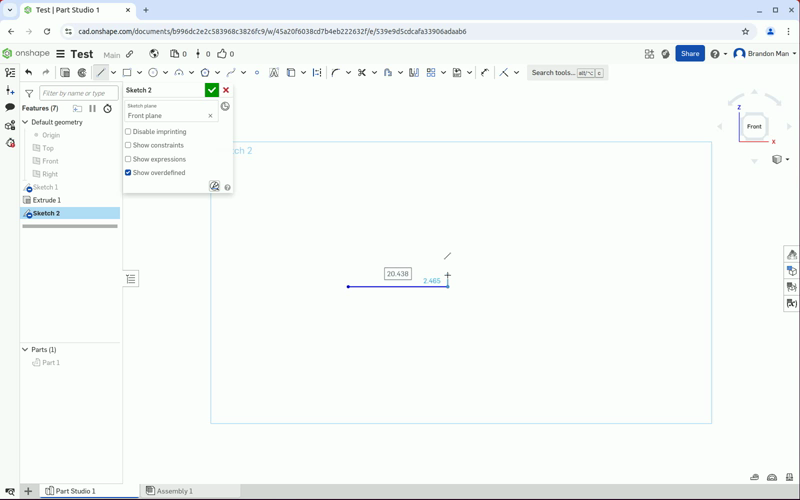
click(447, 274)
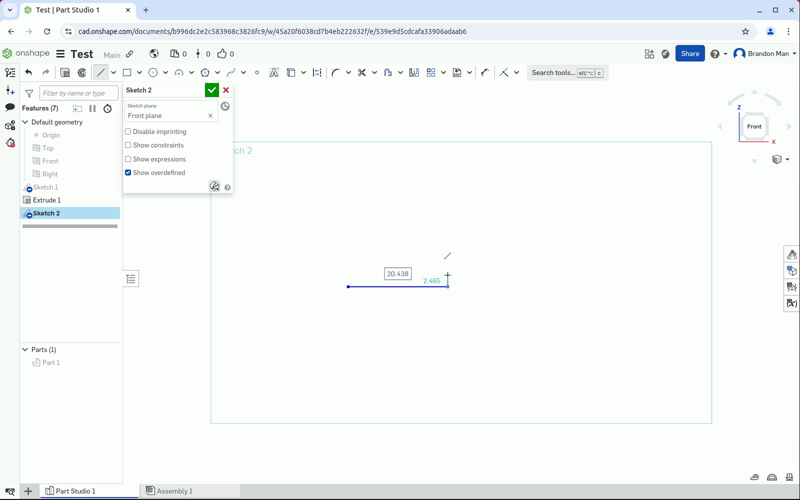
key_up(shift)
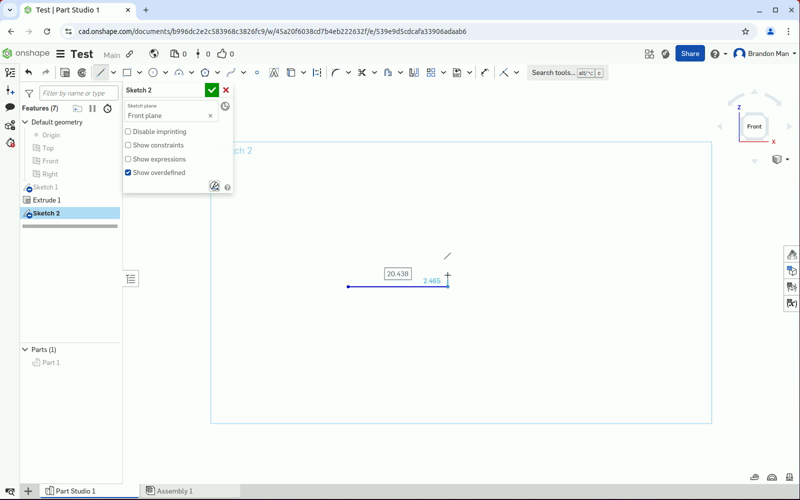
key_down(shift)
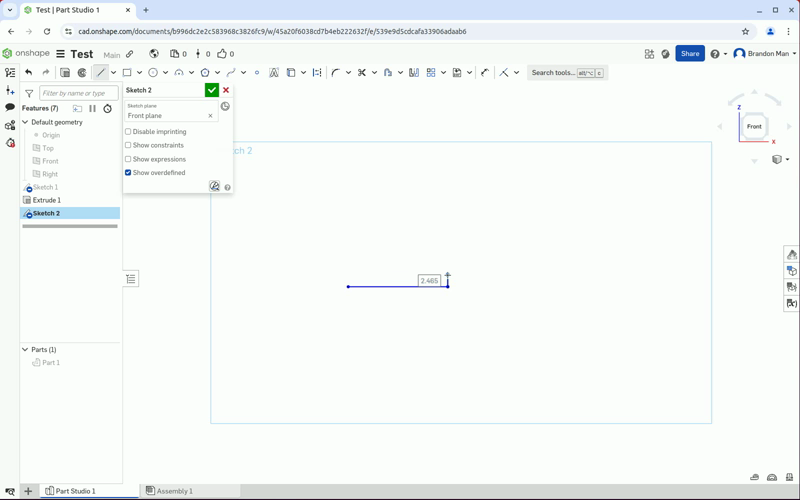
mouse_move(348, 274)
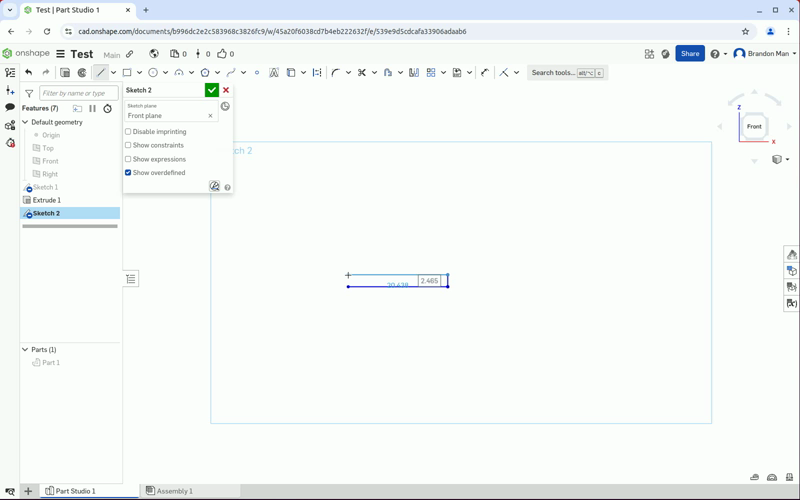
click(348, 274)
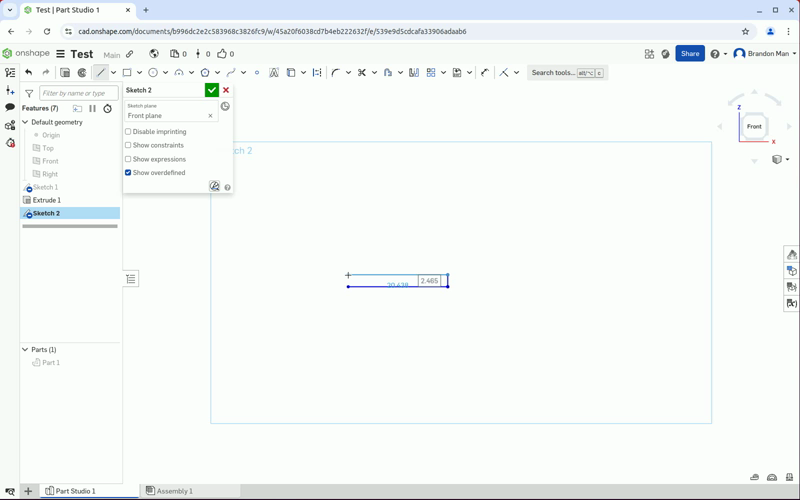
key_up(shift)
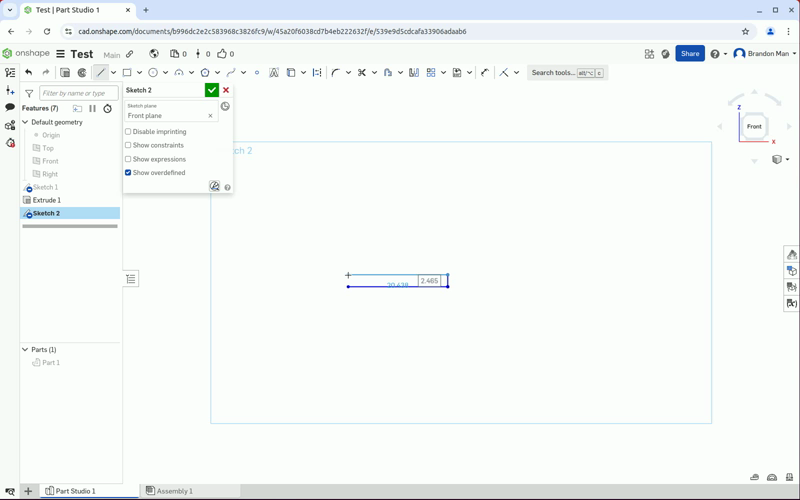
mouse_move(378, 274)
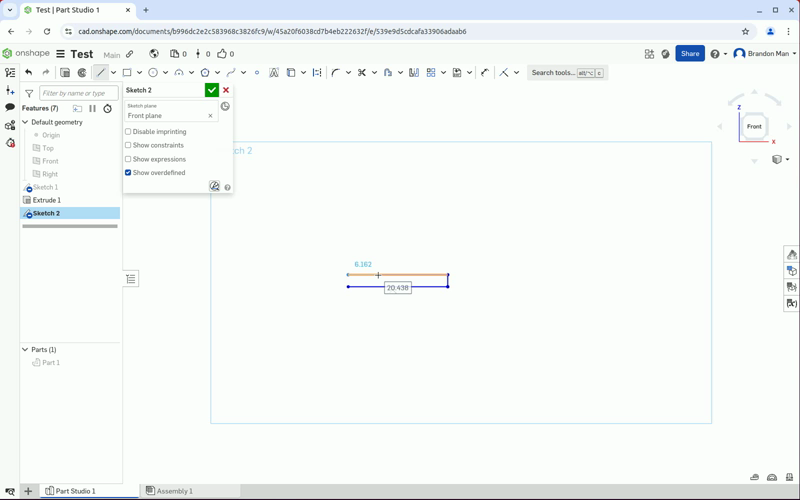
key_down(shift)
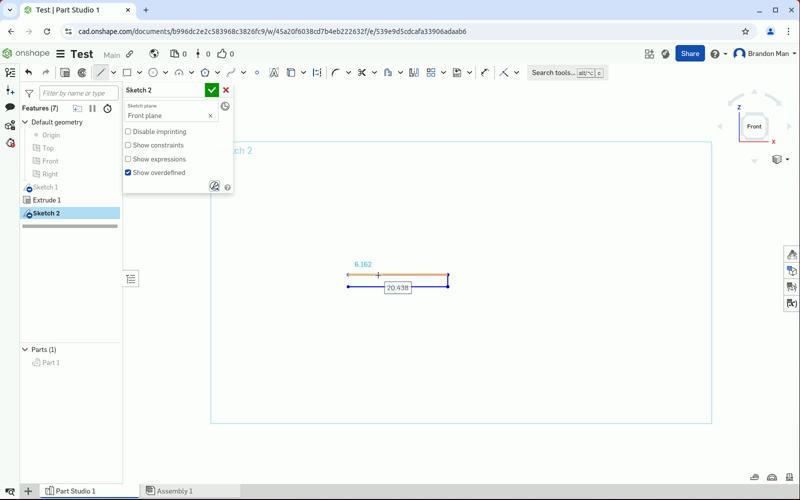
mouse_move(348, 286)
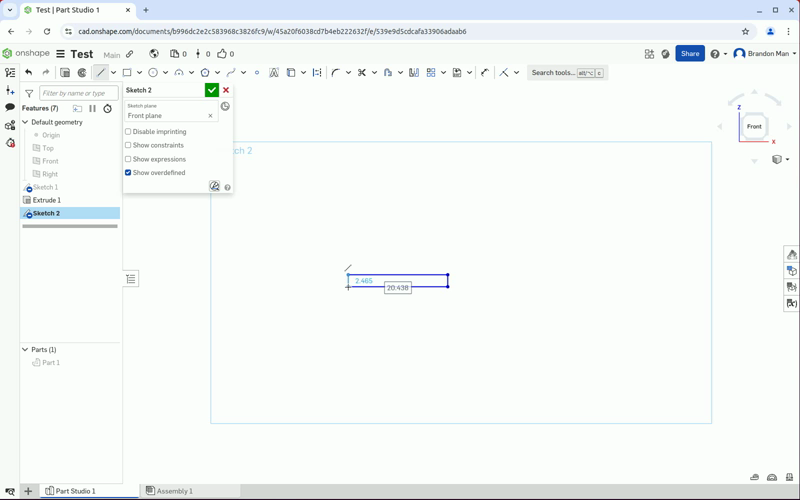
key_up(shift)
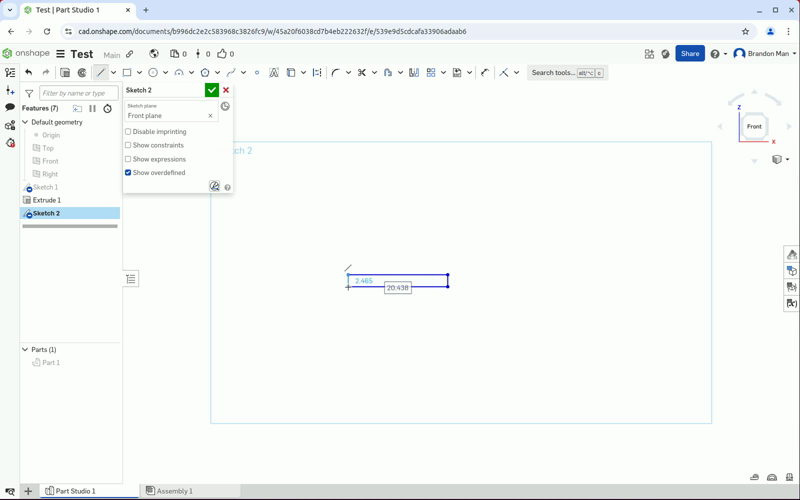
click(348, 286)
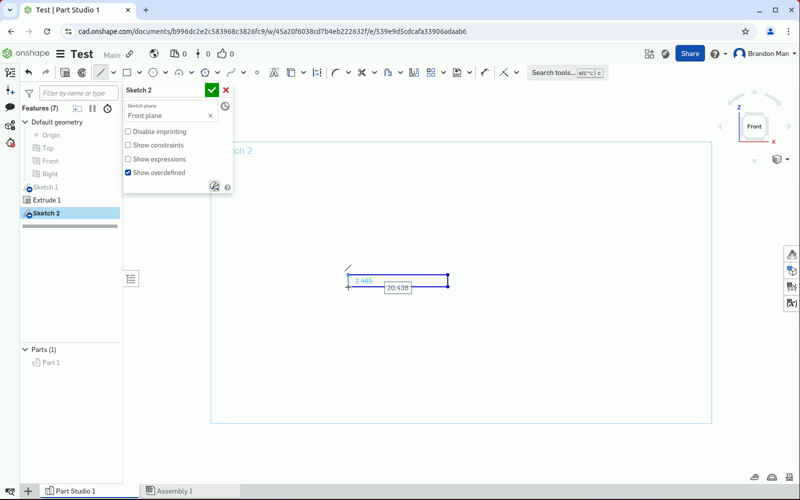
key(esc)
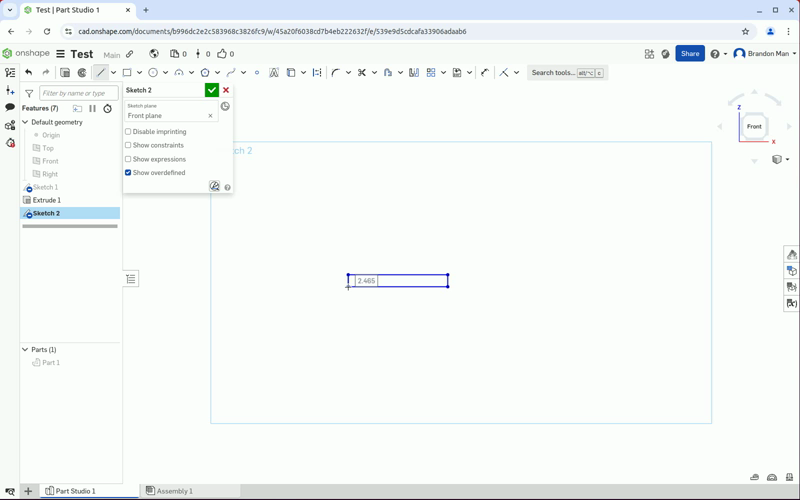
mouse_move(440, 284)
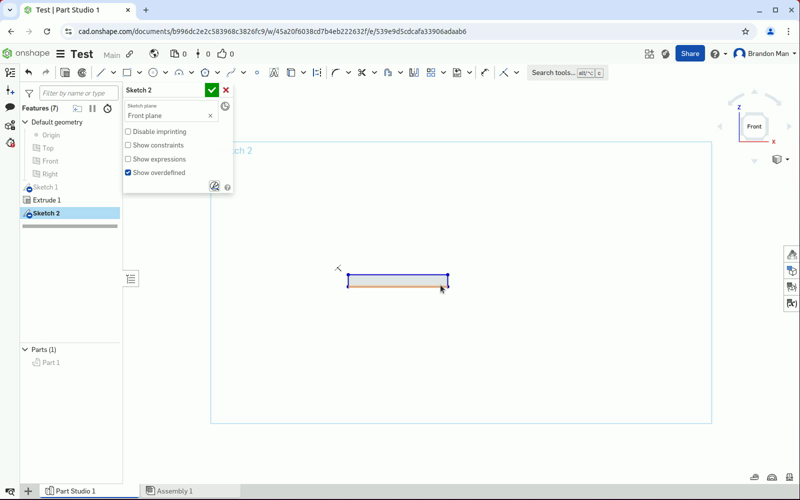
scroll(6)
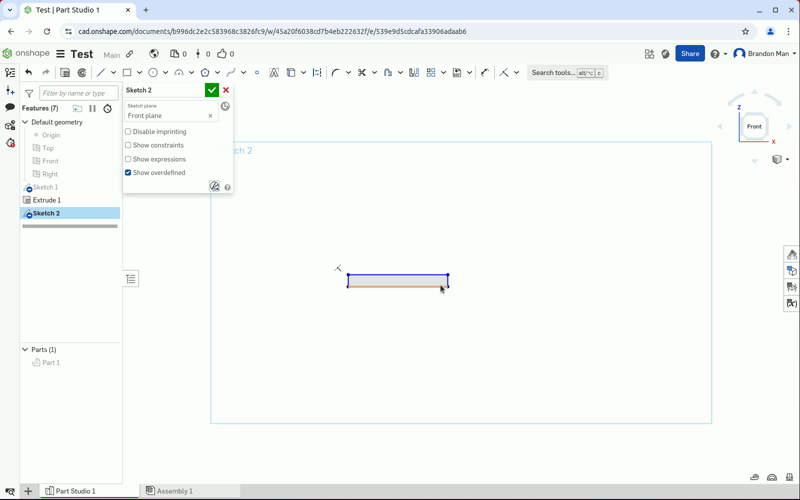
scroll(6)
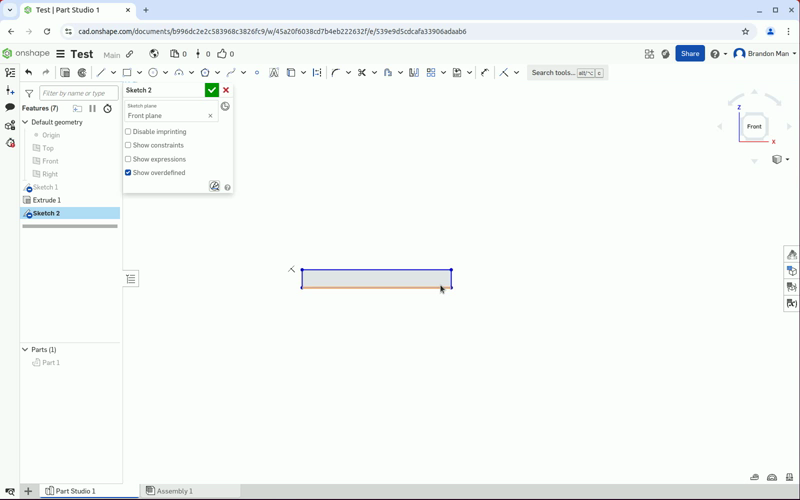
scroll(6)
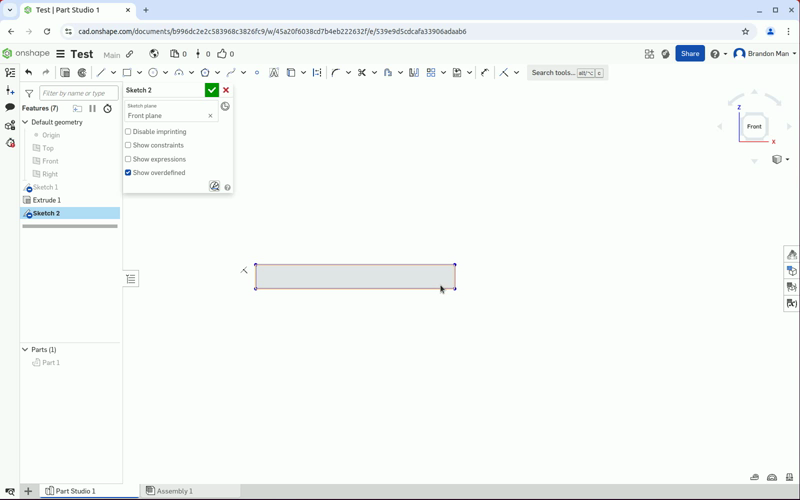
scroll(6)
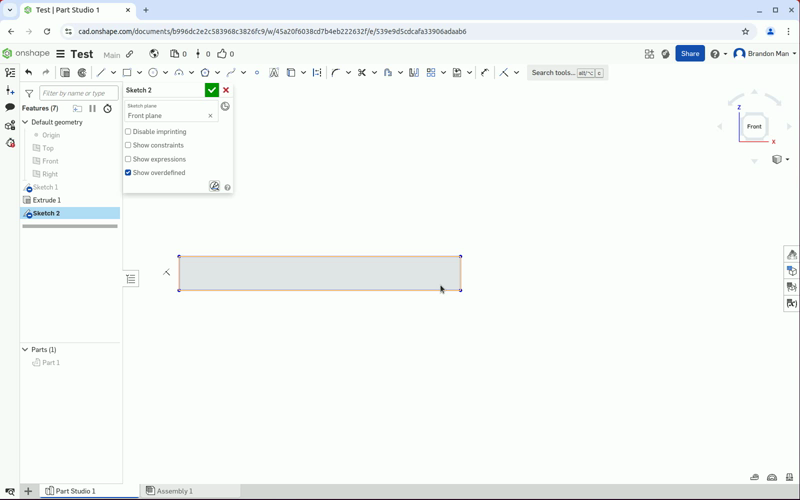
scroll(6)
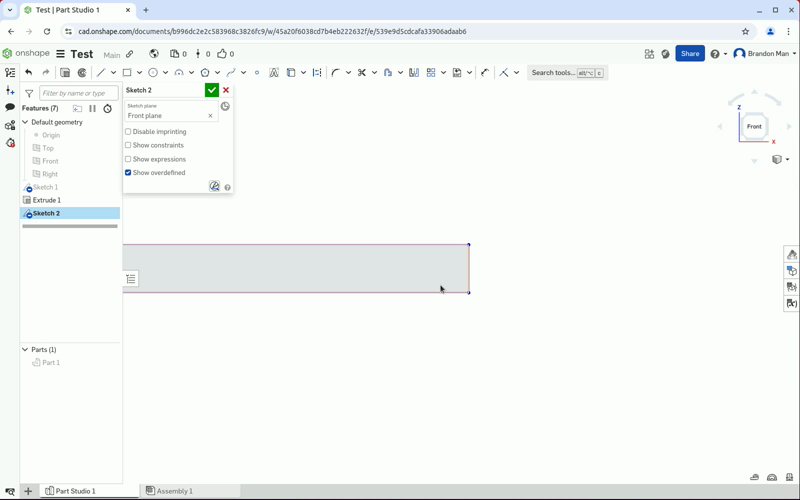
scroll(6)
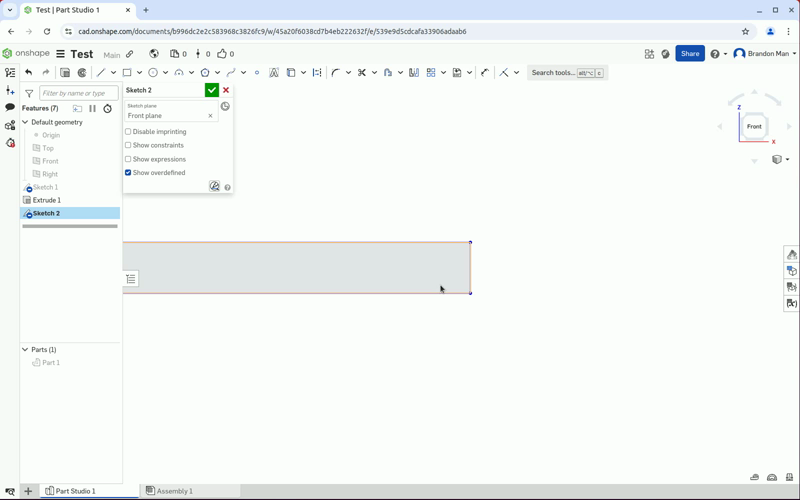
scroll(6)
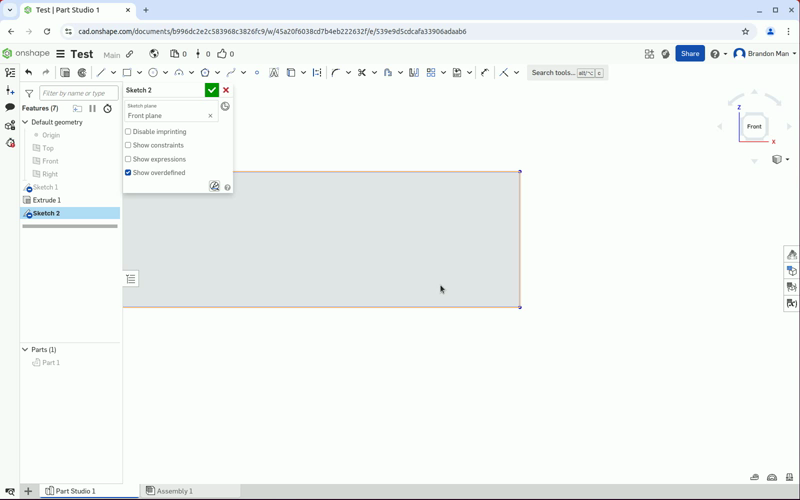
click(440, 284)
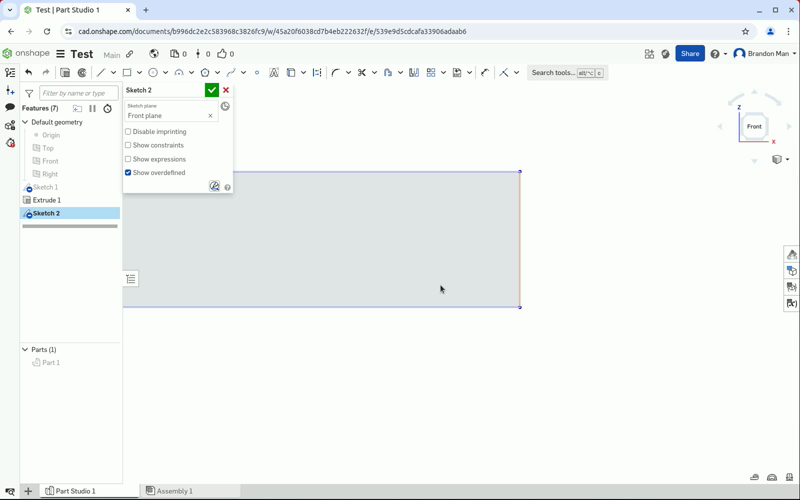
scroll(-6)
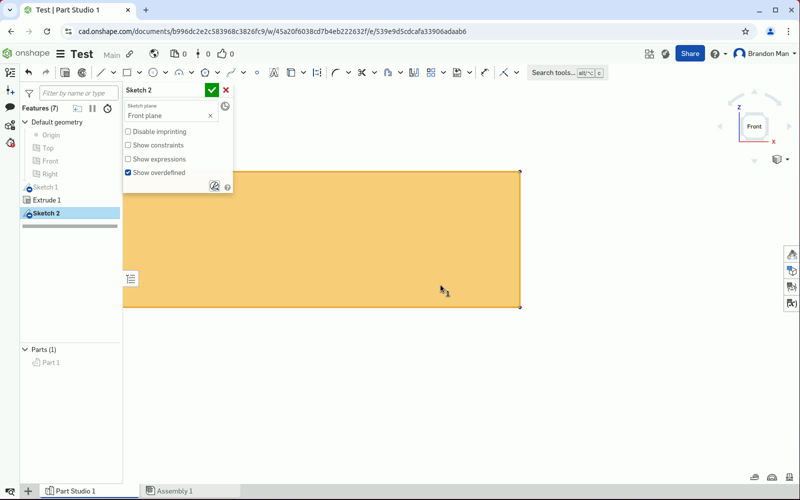
scroll(-6)
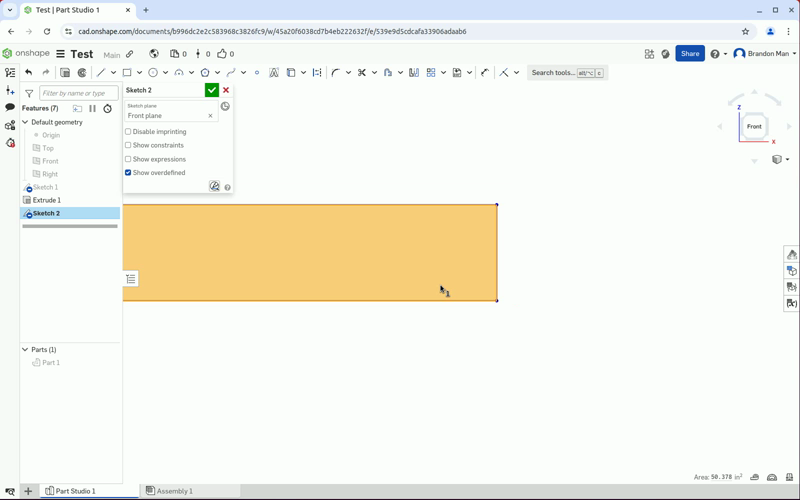
scroll(-6)
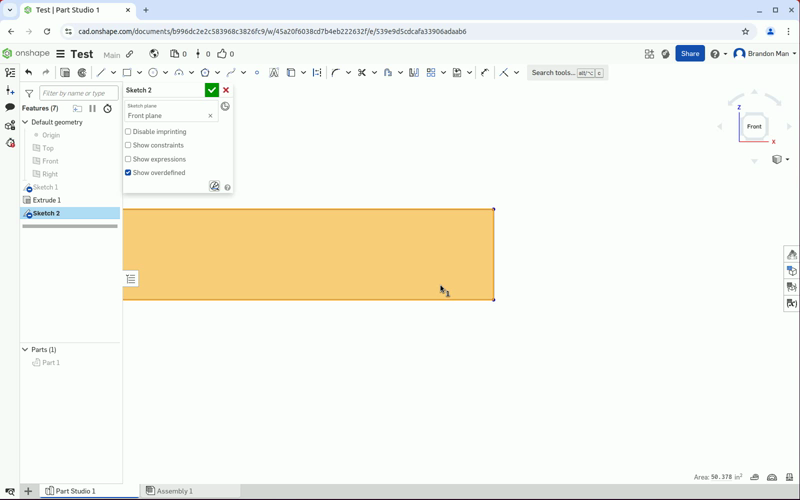
scroll(-6)
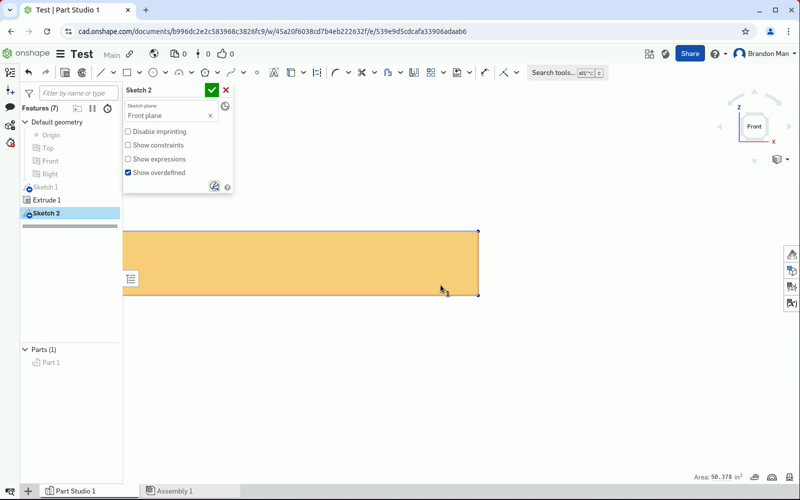
scroll(-6)
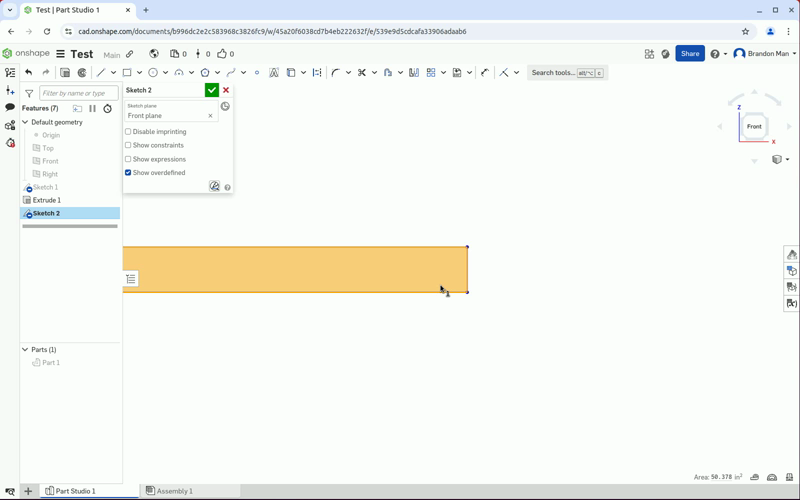
scroll(-6)
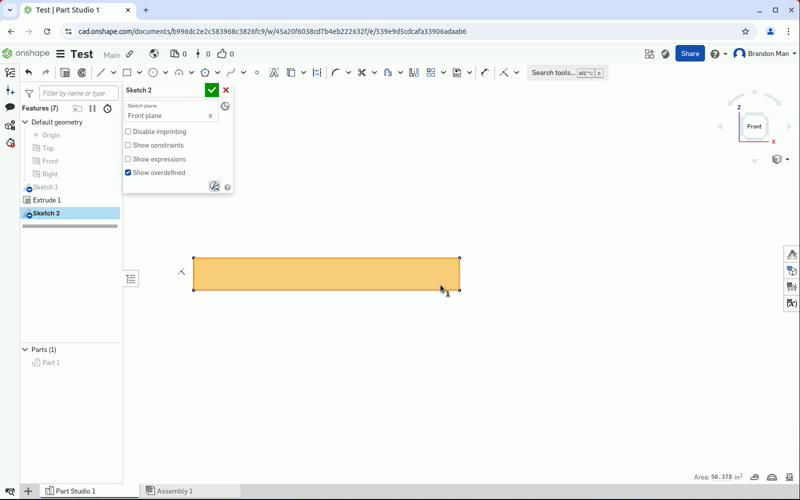
scroll(-6)
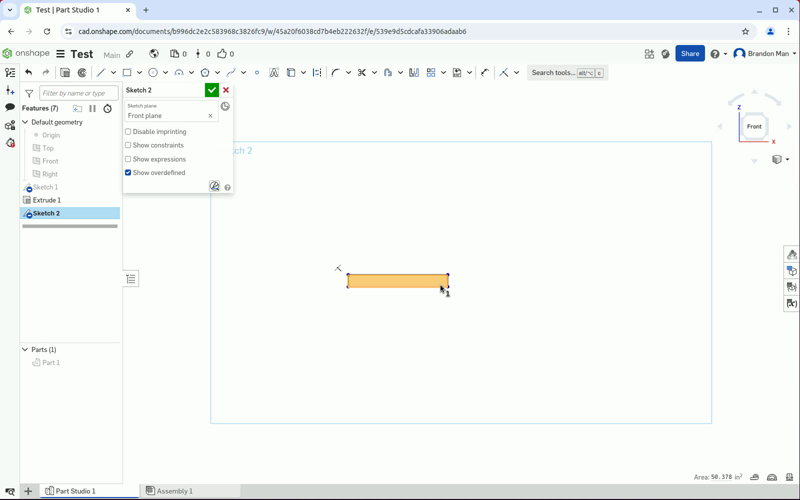
mouse_move(73, 352)
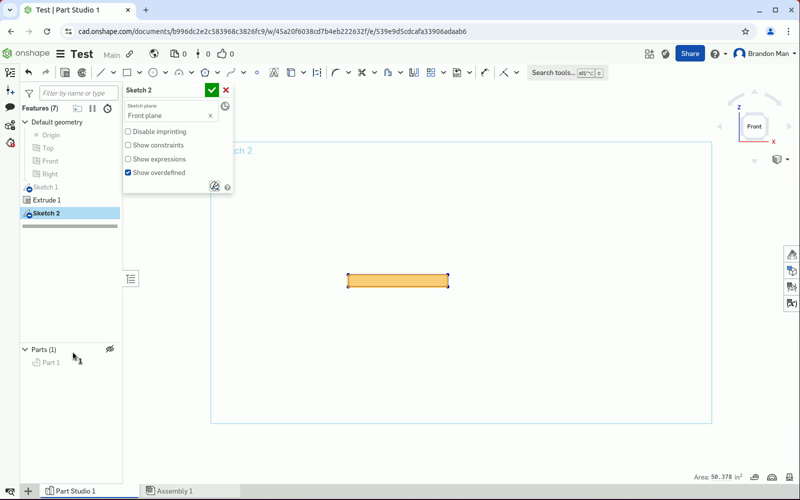
key(shift+y)
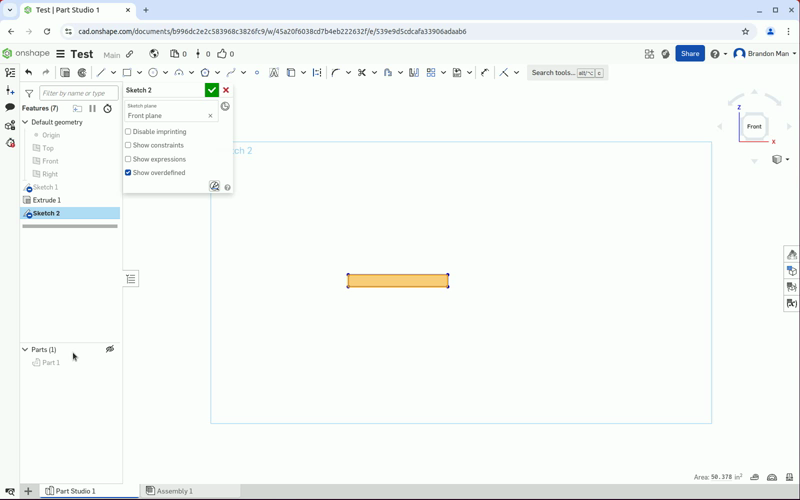
key(shift+e)
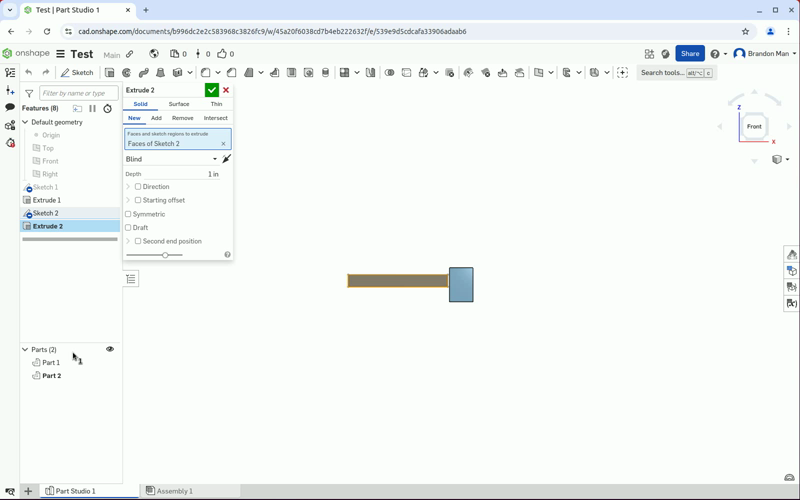
mouse_move(143, 106)
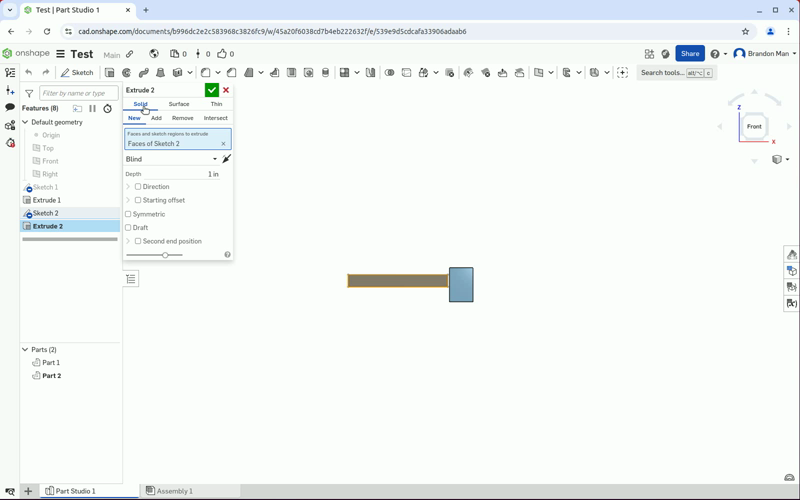
click(143, 106)
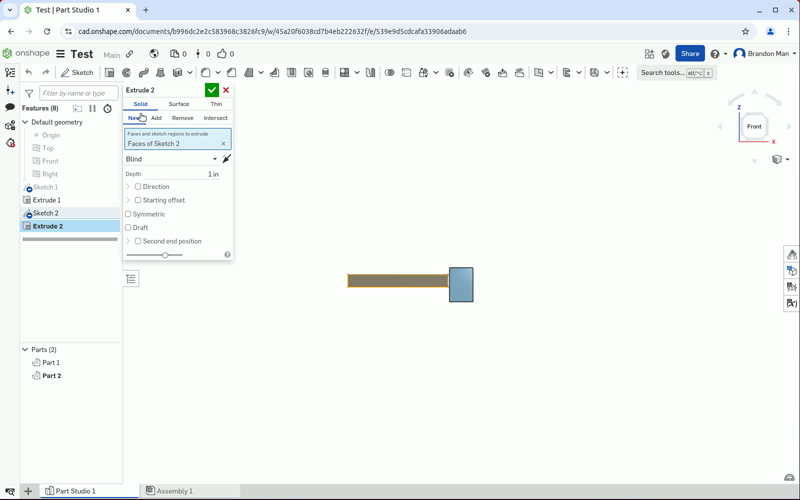
mouse_move(137, 120)
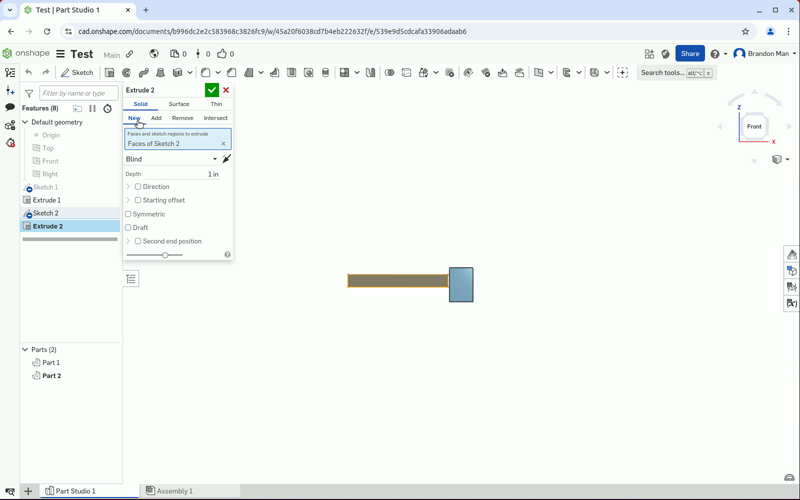
click(137, 120)
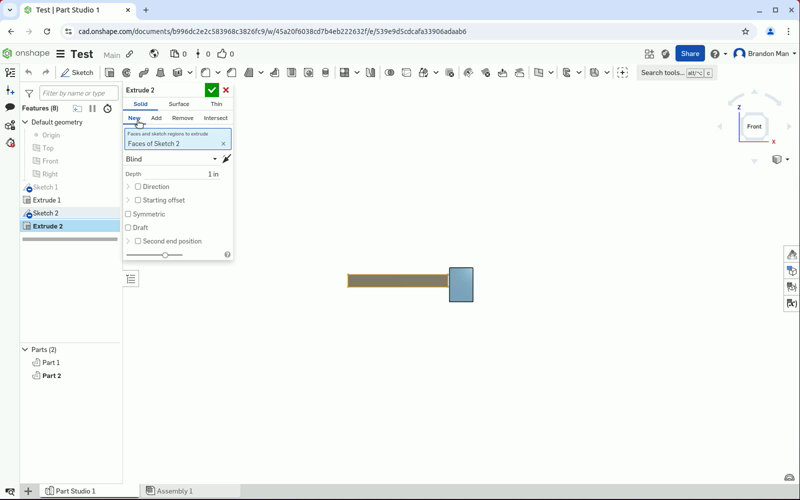
key(tab, 4)
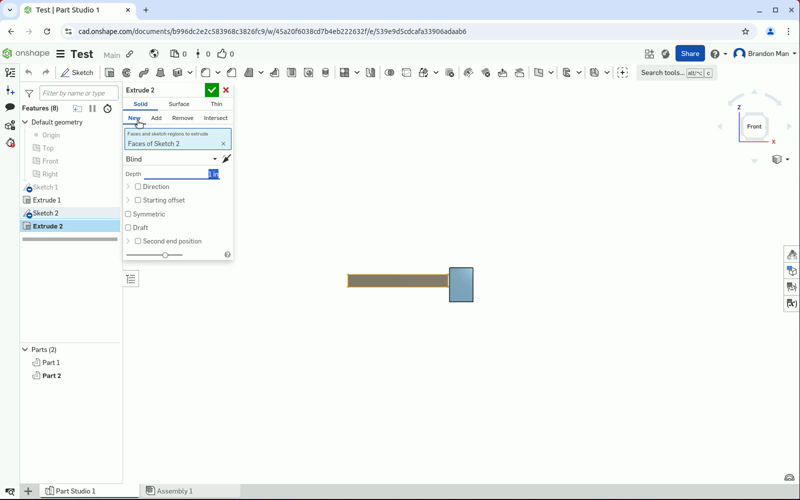
text(5.055)
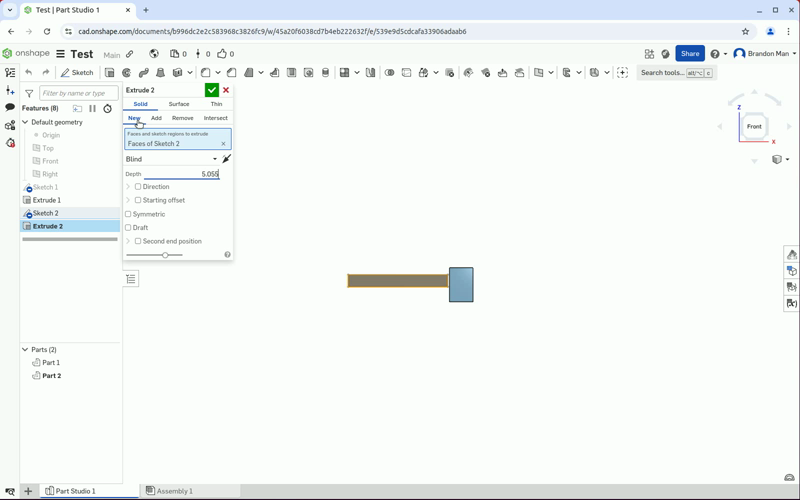
key(enter)
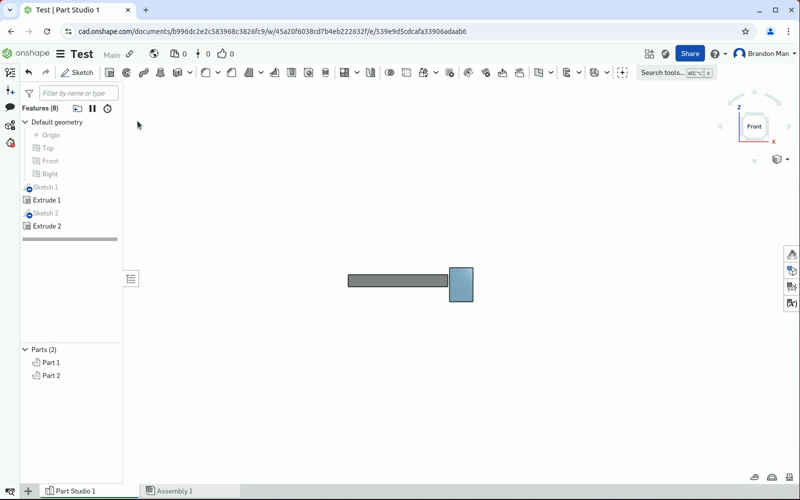
key(shift+h)
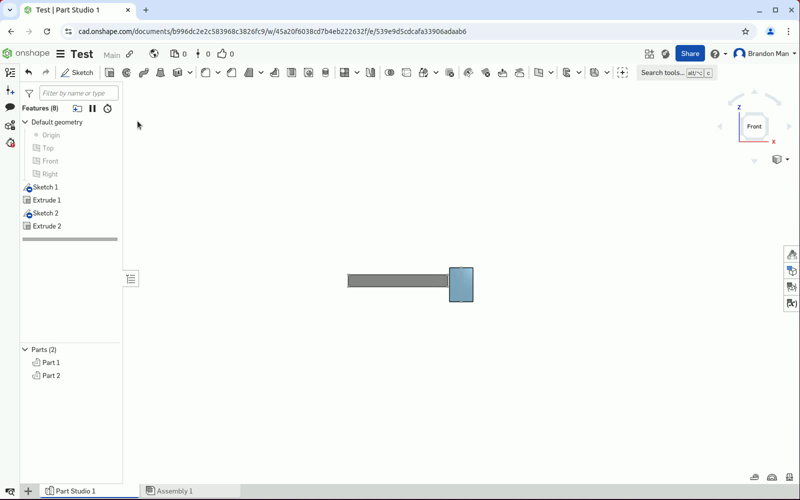
key(shift+h)
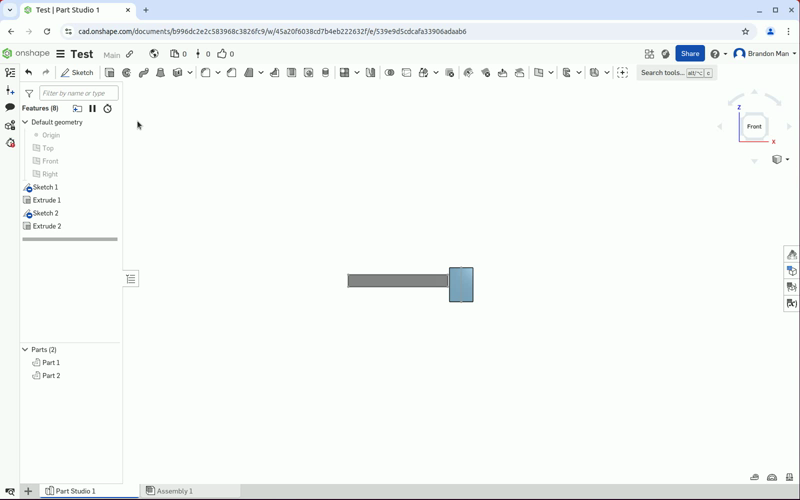
key(shift+7)
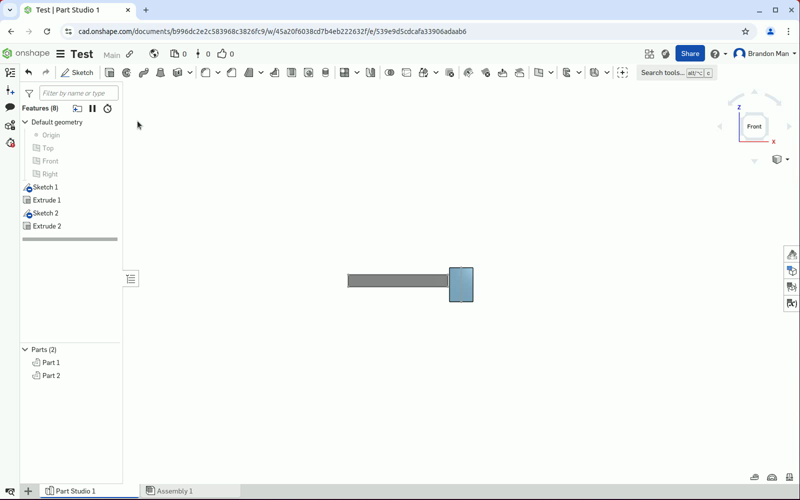
key(left, 2)
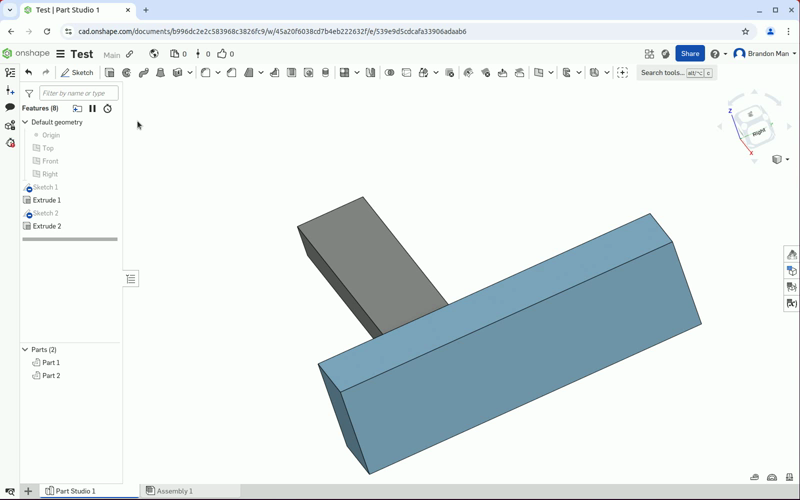
key(down, 2)
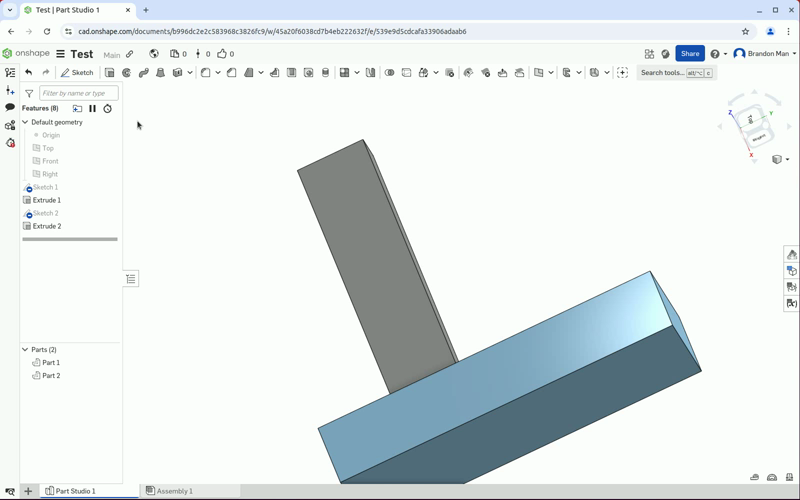
key(up, 2)
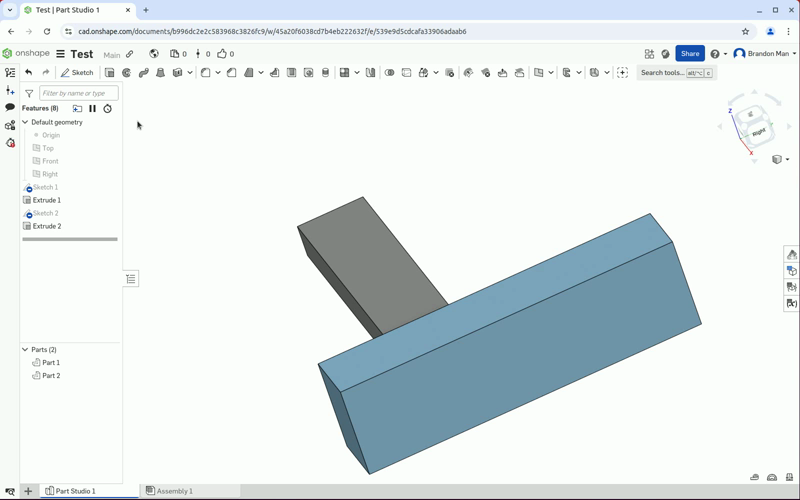
key(right, 2)
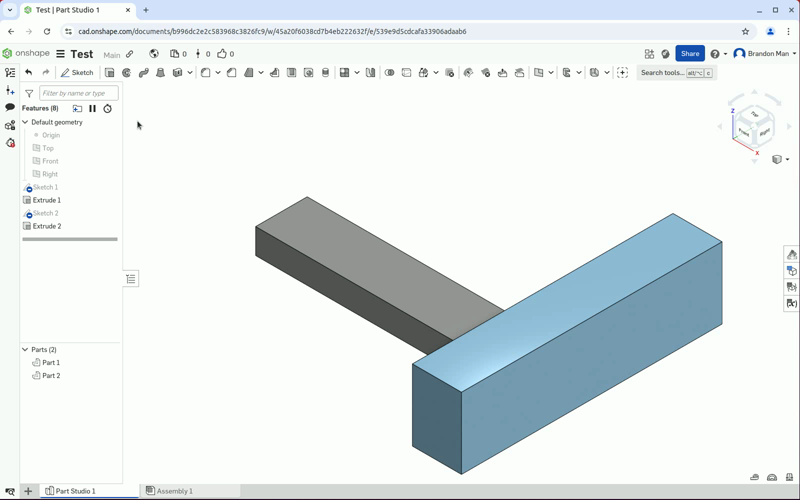
mouse_move(73, 189)
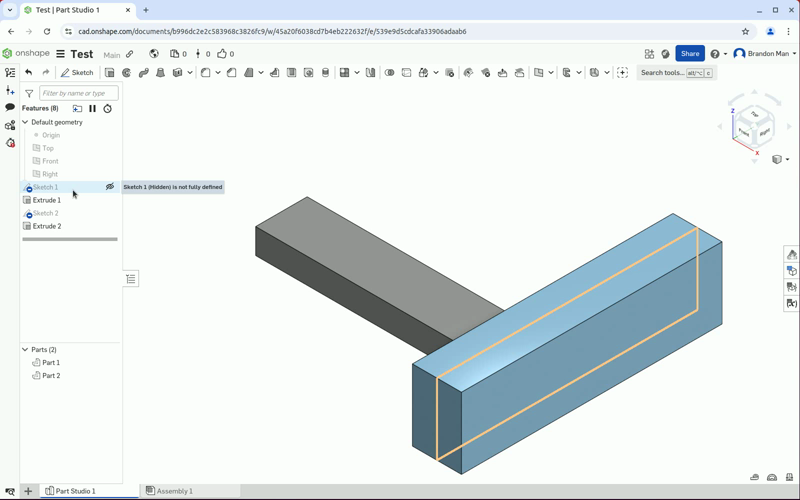
click(73, 189)